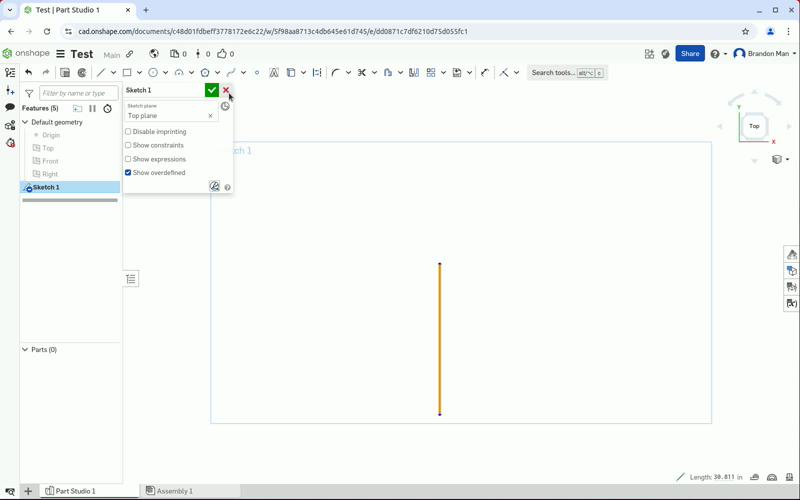
key(shift+h)
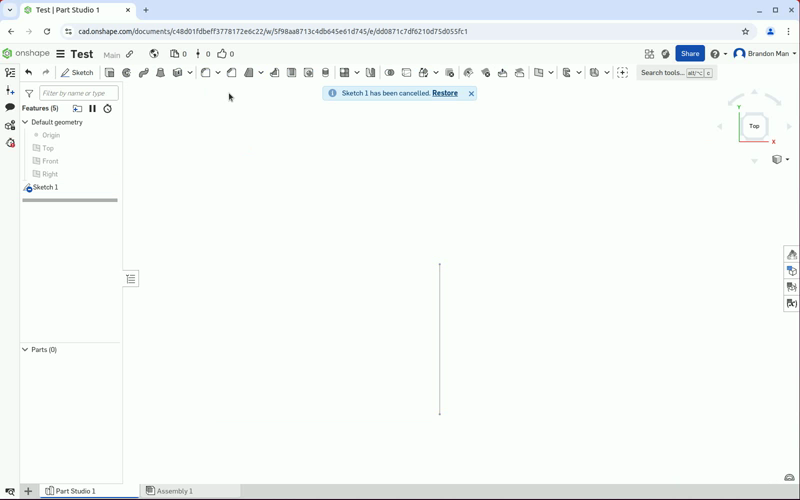
key(shift+s)
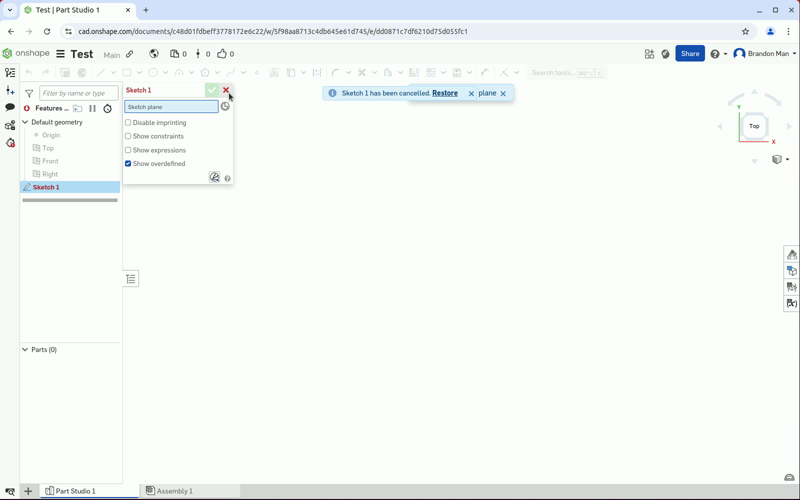
mouse_move(73, 150)
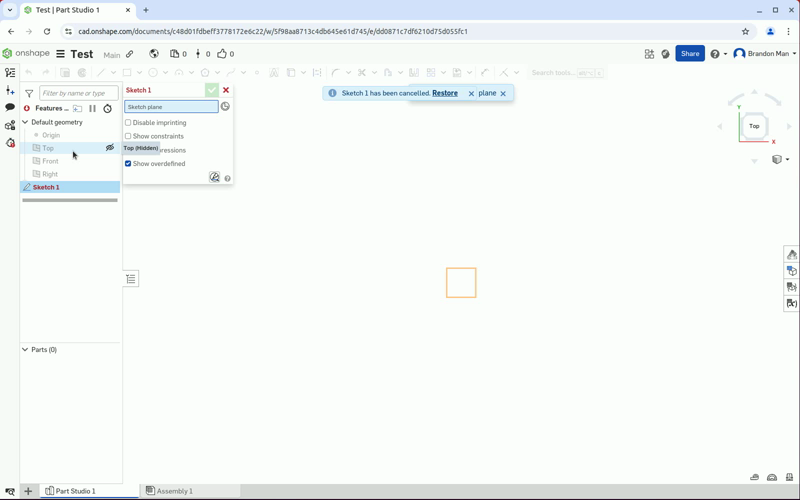
click(73, 150)
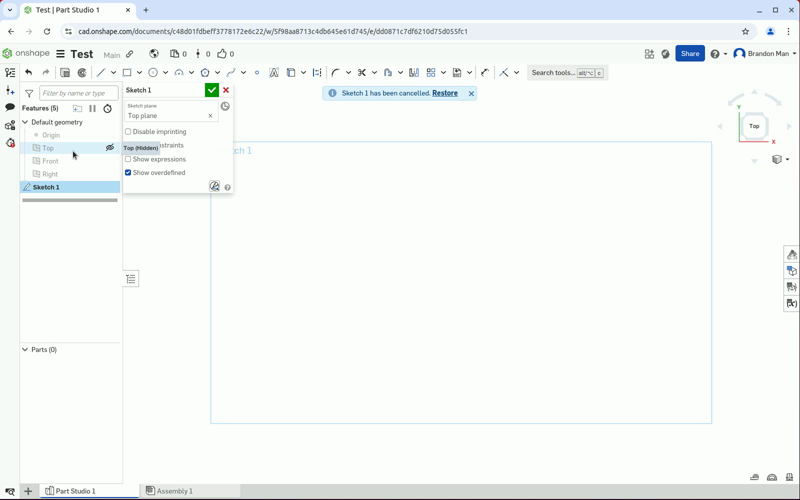
mouse_move(73, 352)
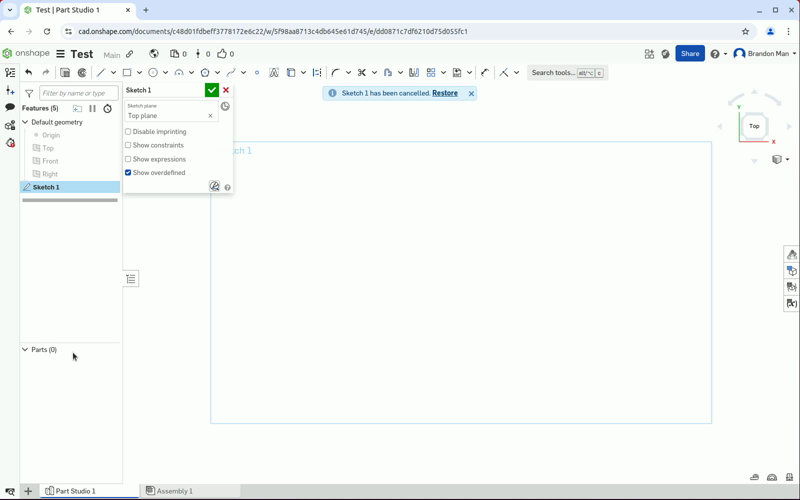
key(y)
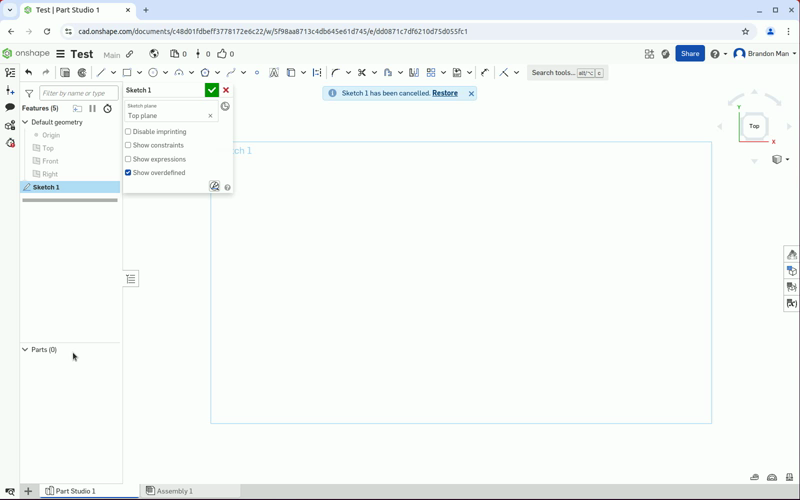
key(l)
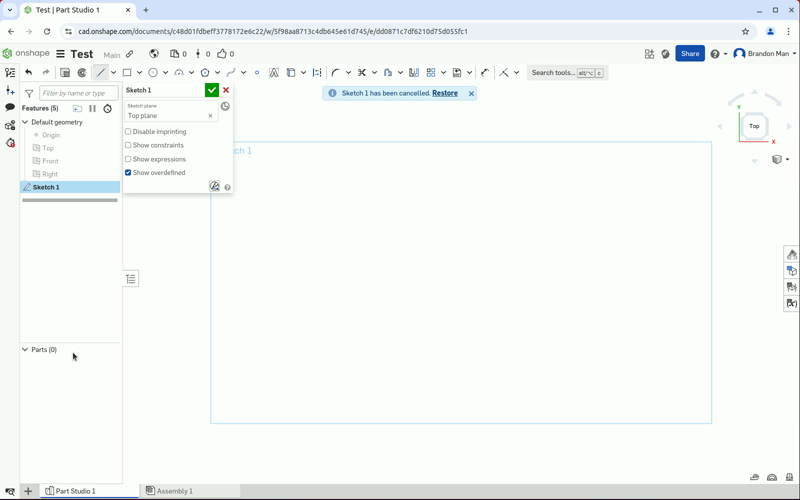
key_down(shift)
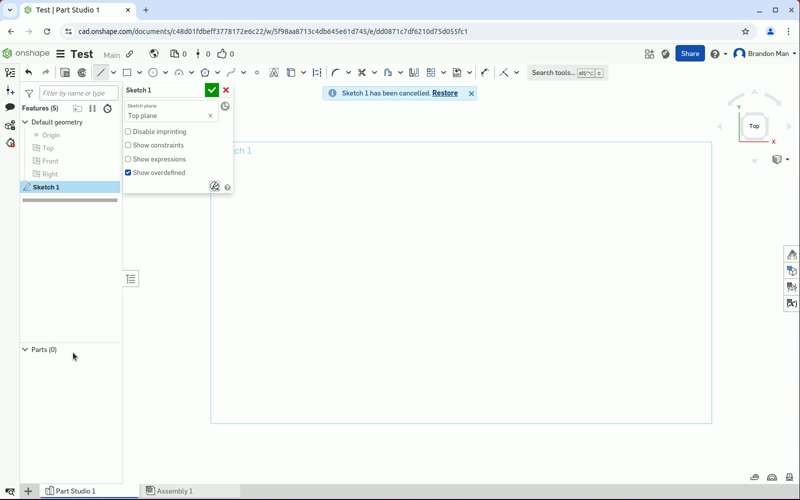
mouse_move(348, 395)
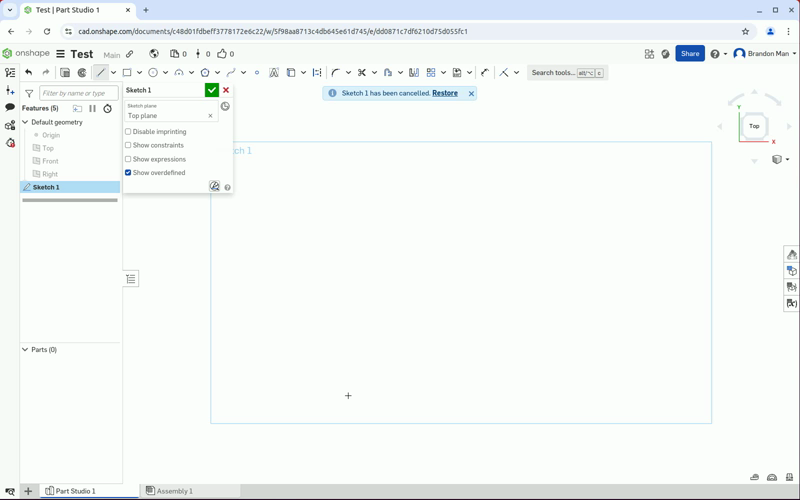
click(348, 395)
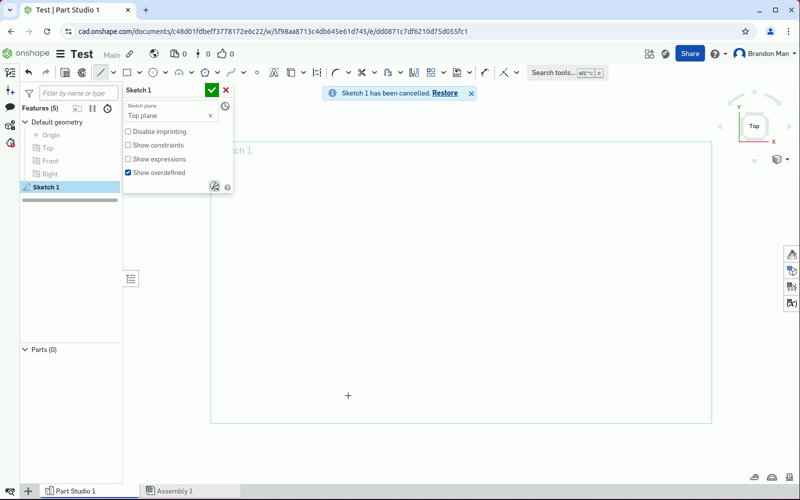
key_up(shift)
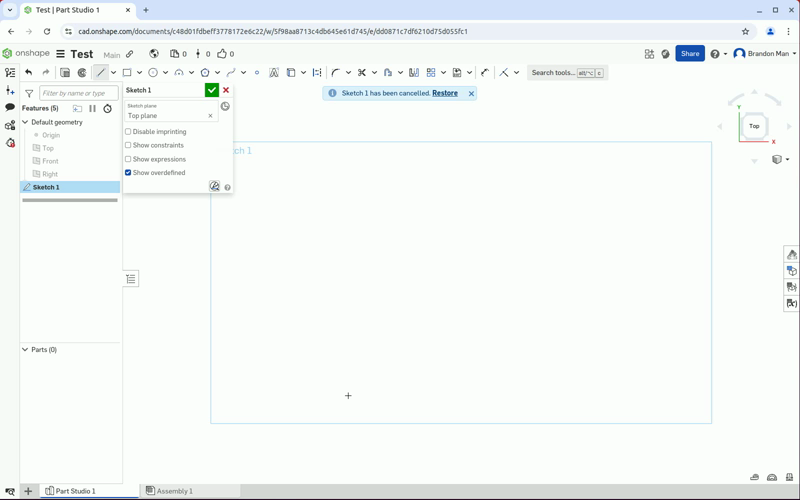
key_down(shift)
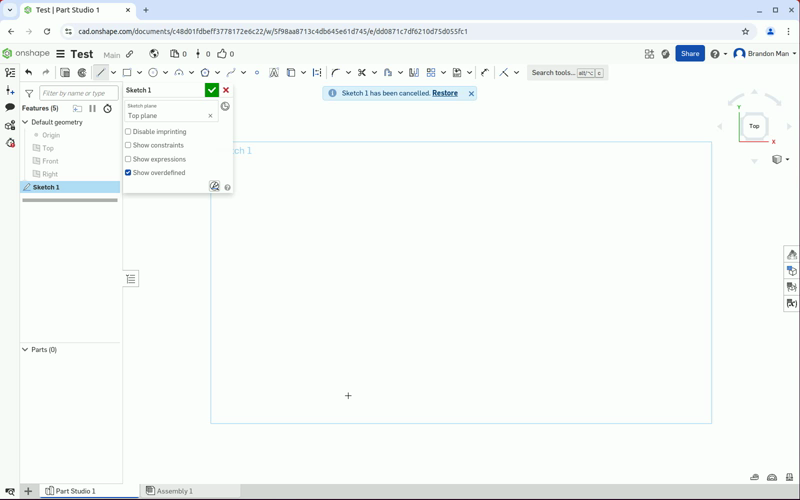
mouse_move(572, 395)
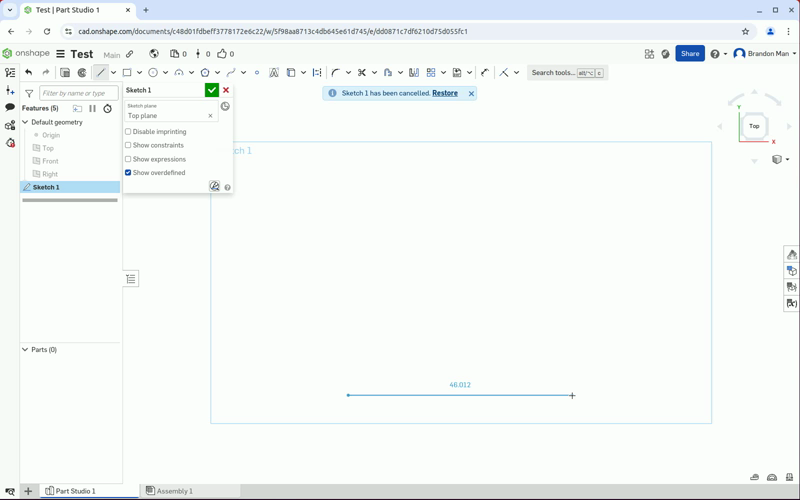
click(572, 395)
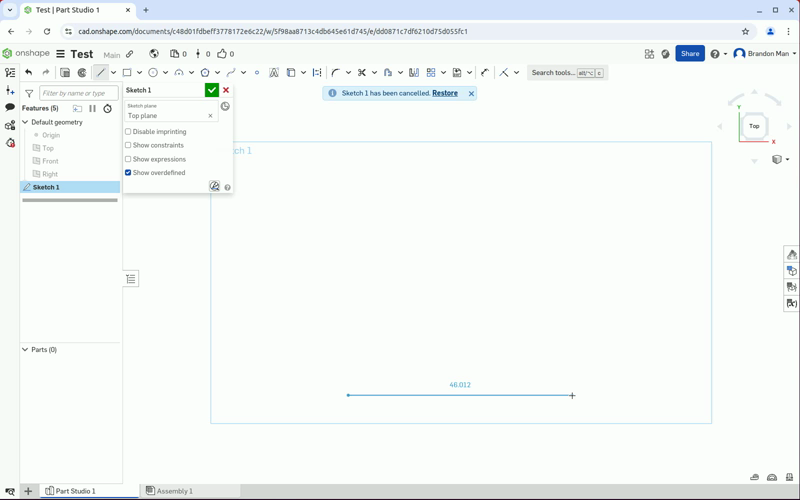
key_up(shift)
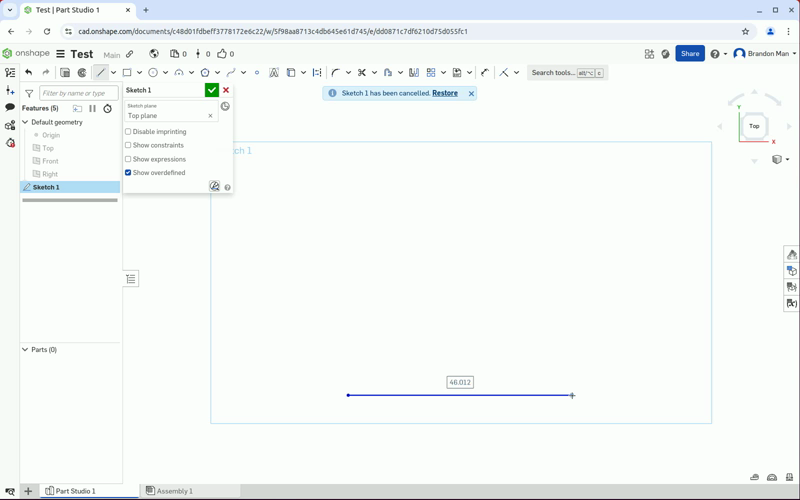
key_down(shift)
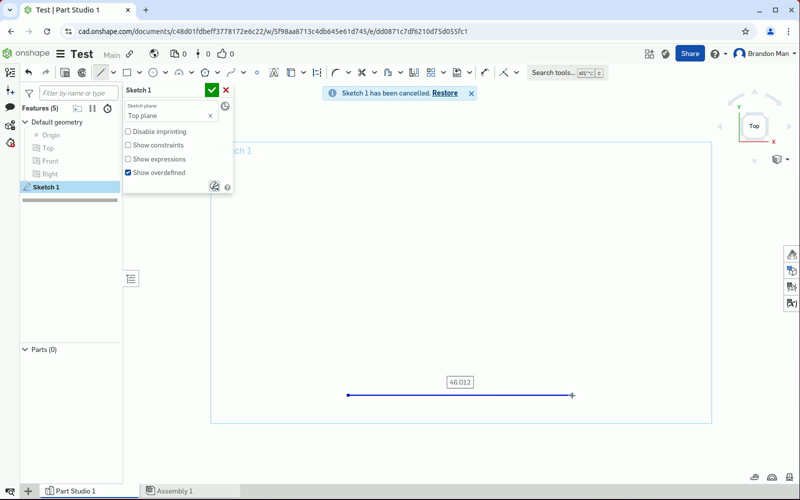
mouse_move(572, 171)
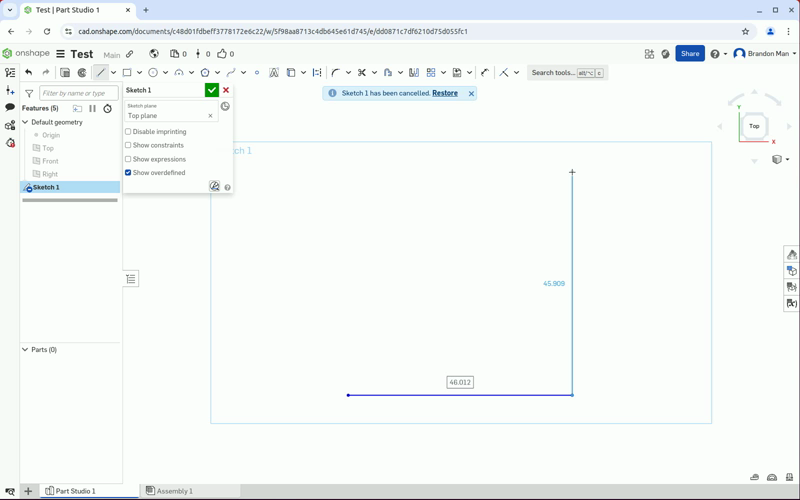
click(572, 171)
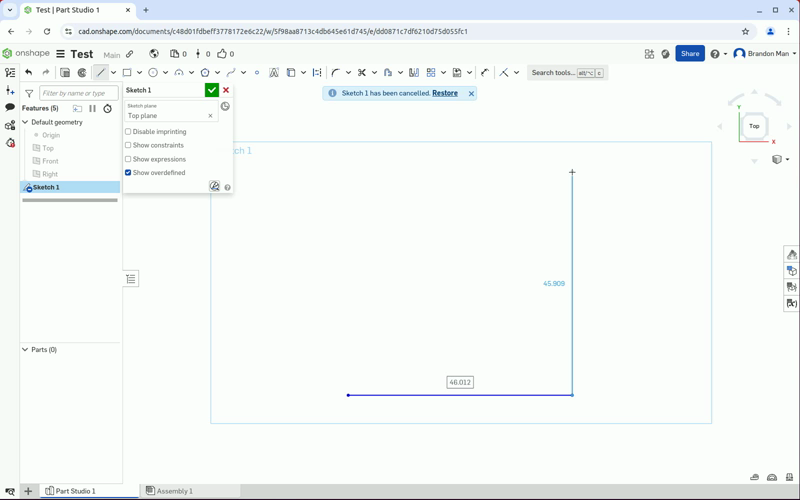
key_up(shift)
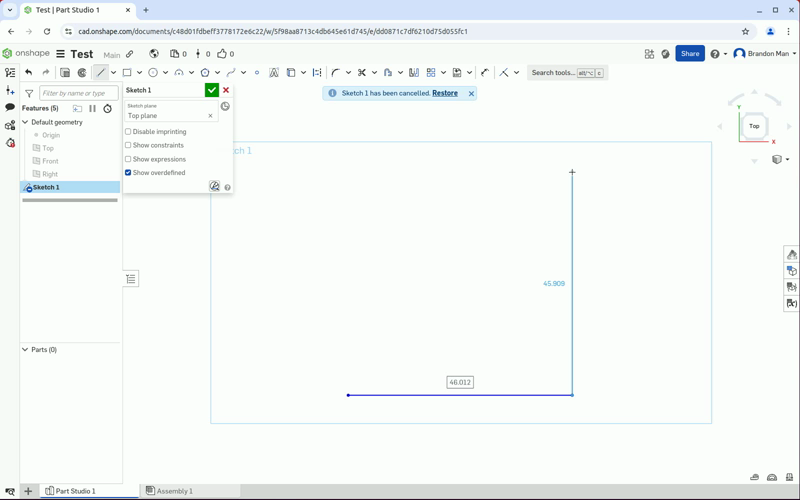
key_down(shift)
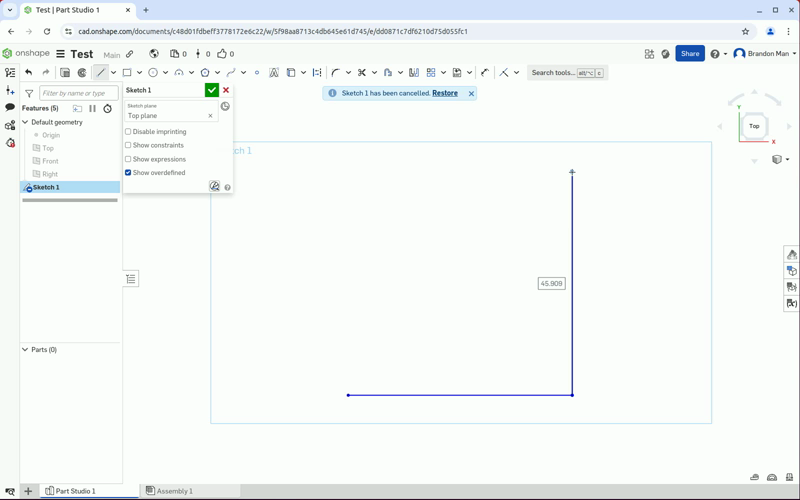
mouse_move(348, 171)
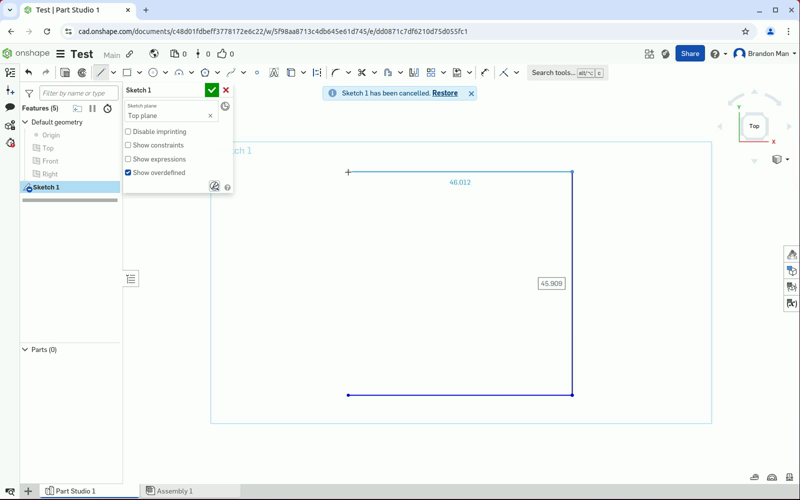
click(348, 171)
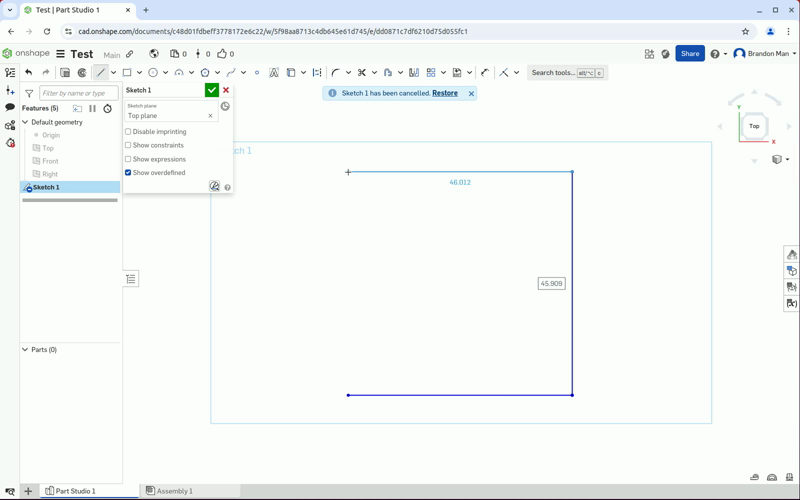
key_up(shift)
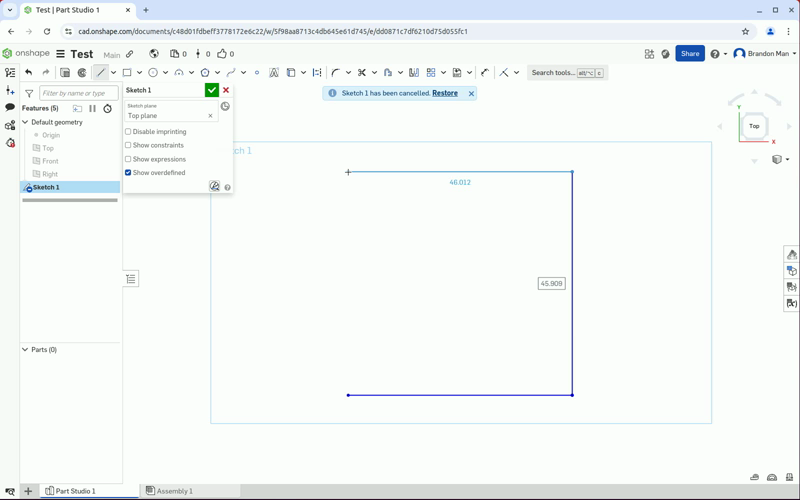
key_down(shift)
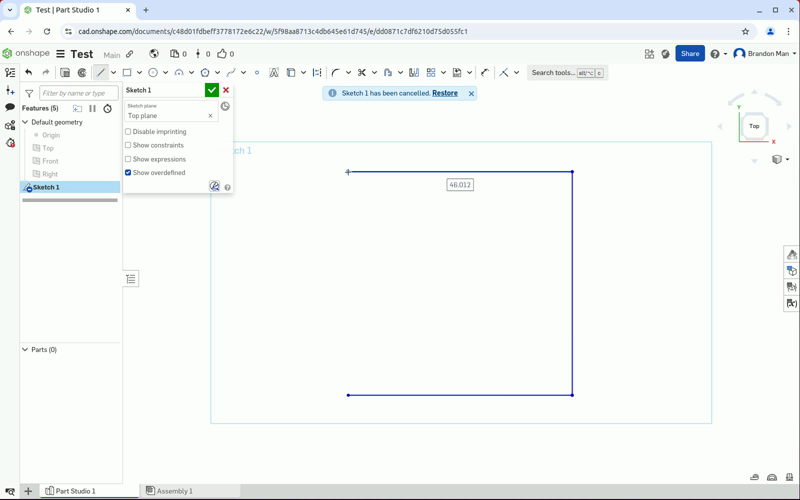
mouse_move(348, 395)
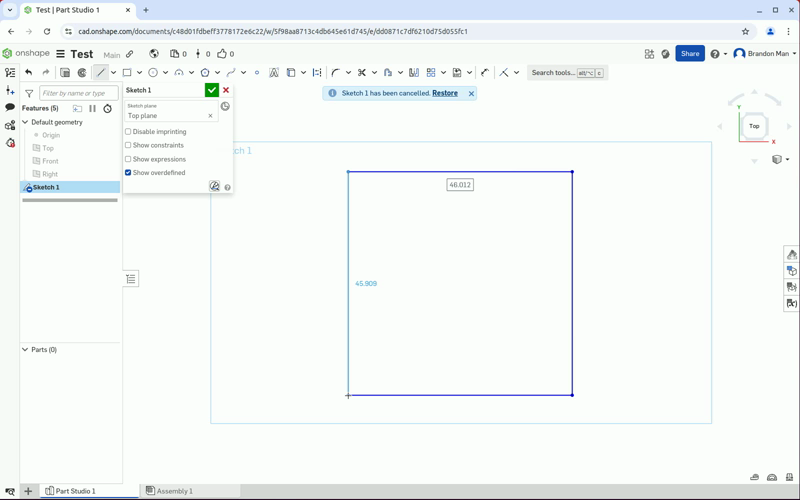
key_up(shift)
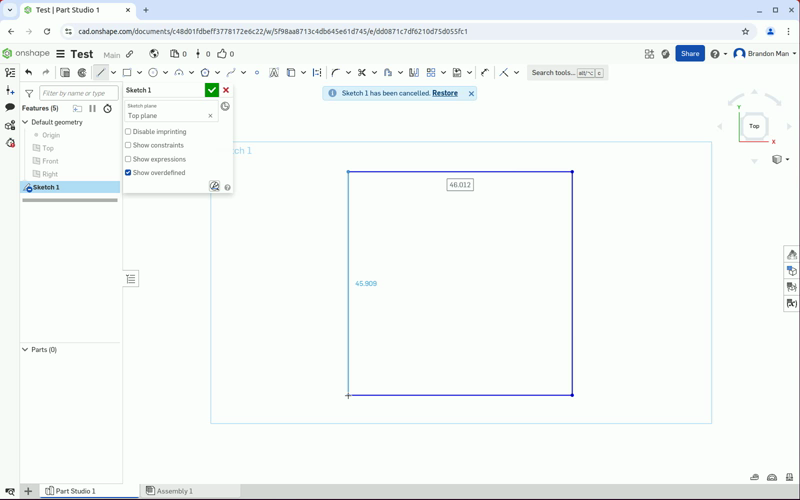
click(348, 395)
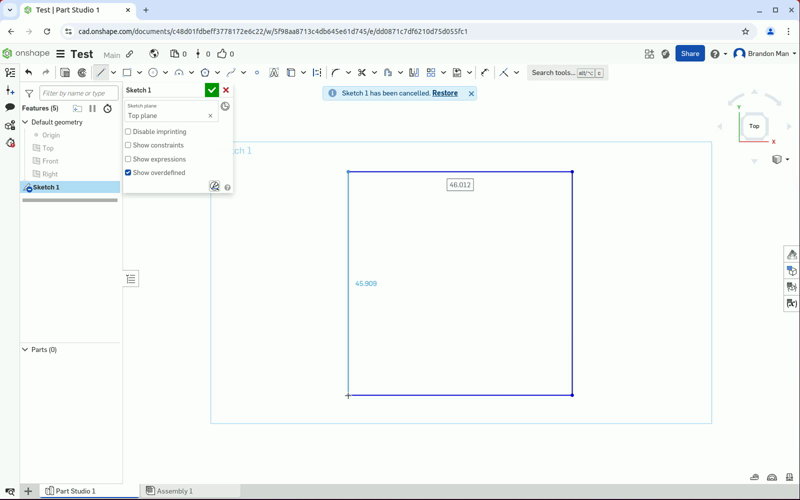
key(esc)
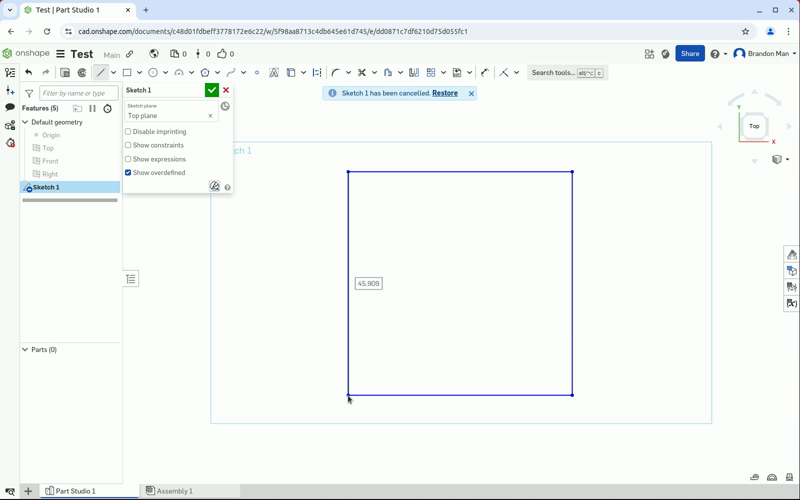
key(l)
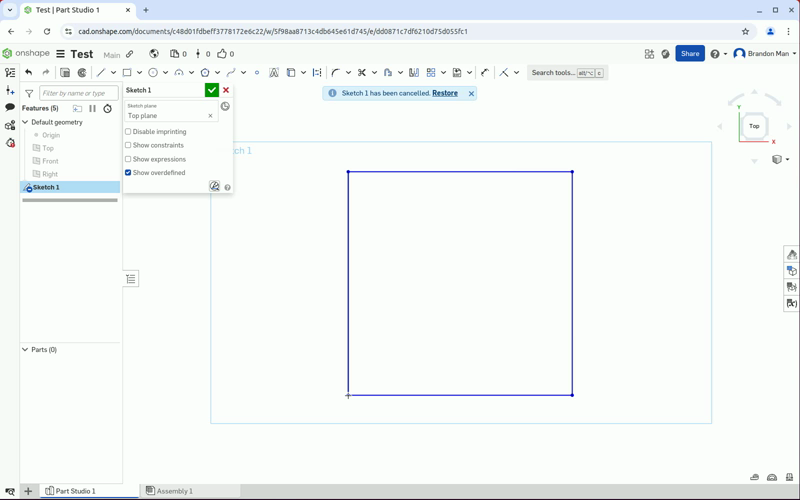
key_down(shift)
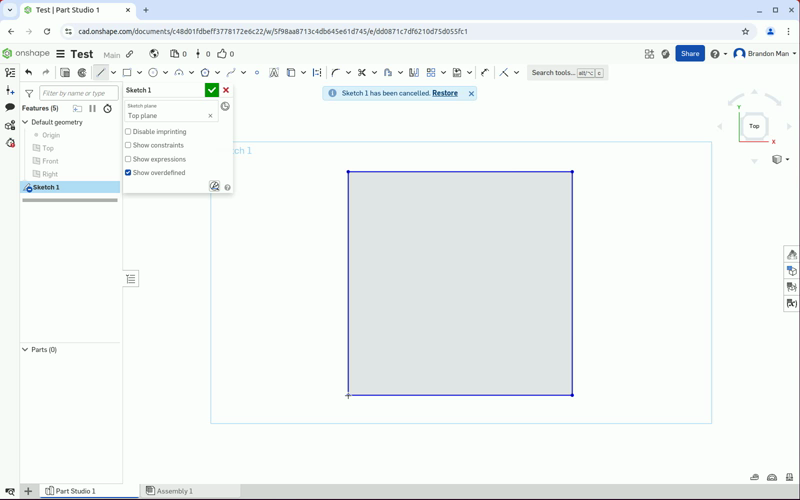
mouse_move(359, 383)
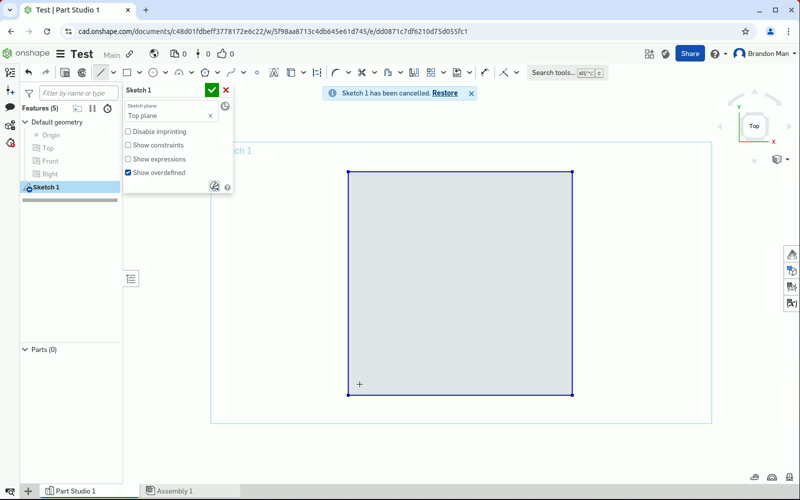
click(359, 383)
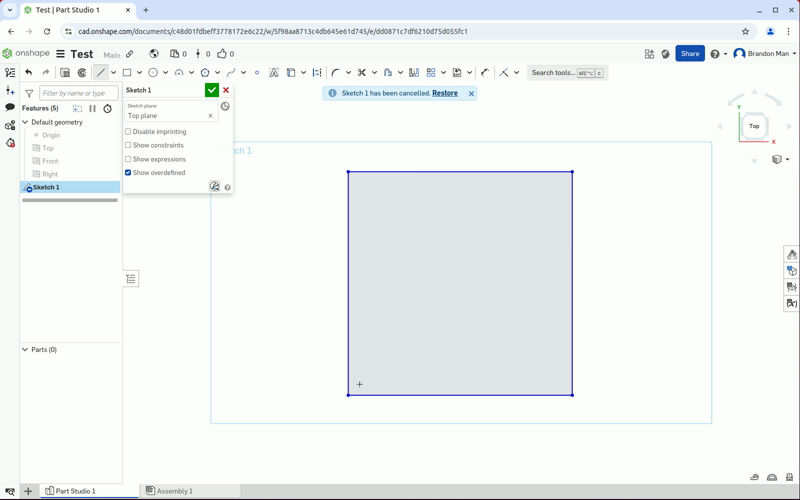
key_up(shift)
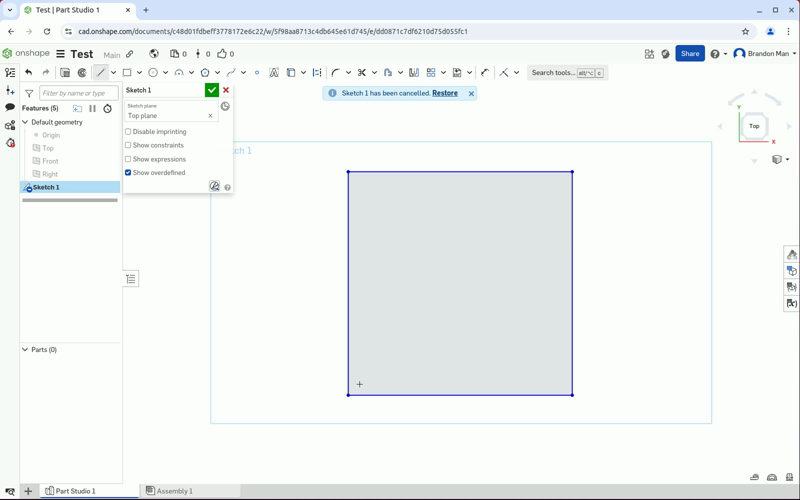
key_down(shift)
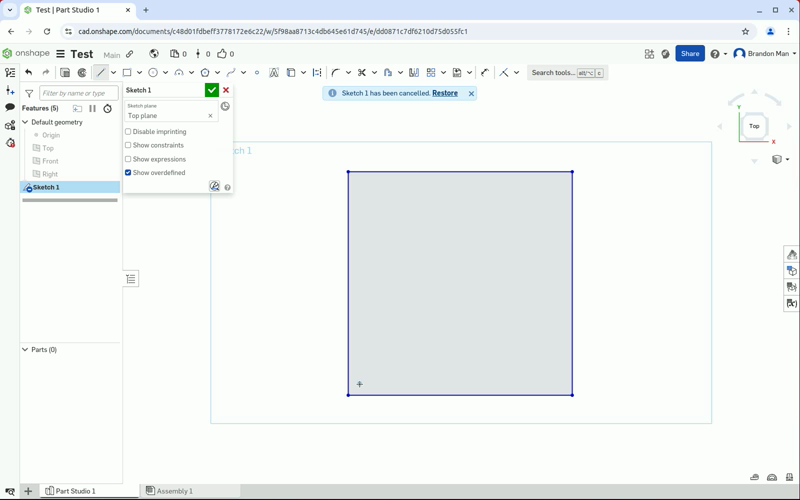
mouse_move(560, 383)
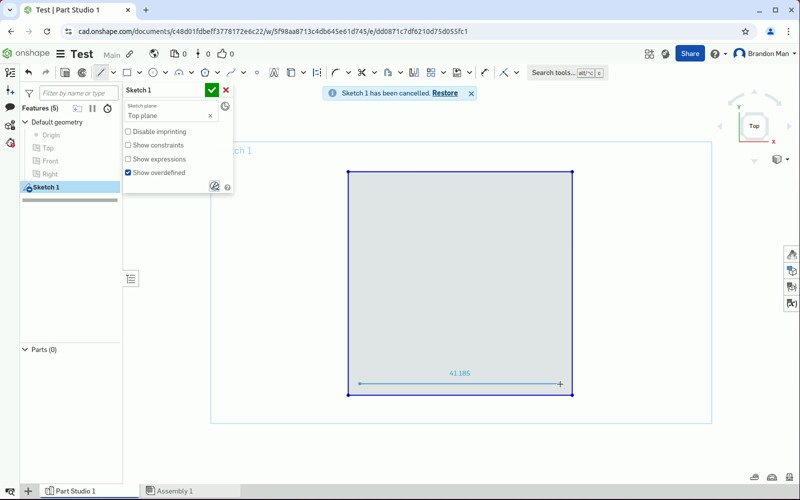
click(560, 383)
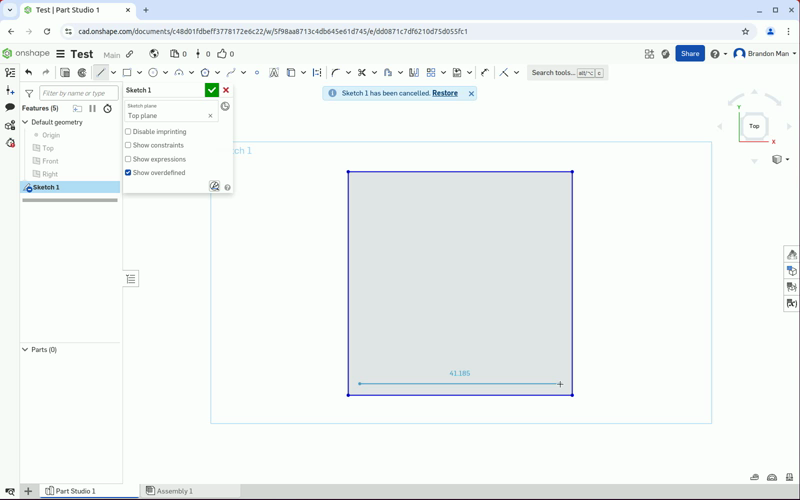
key_up(shift)
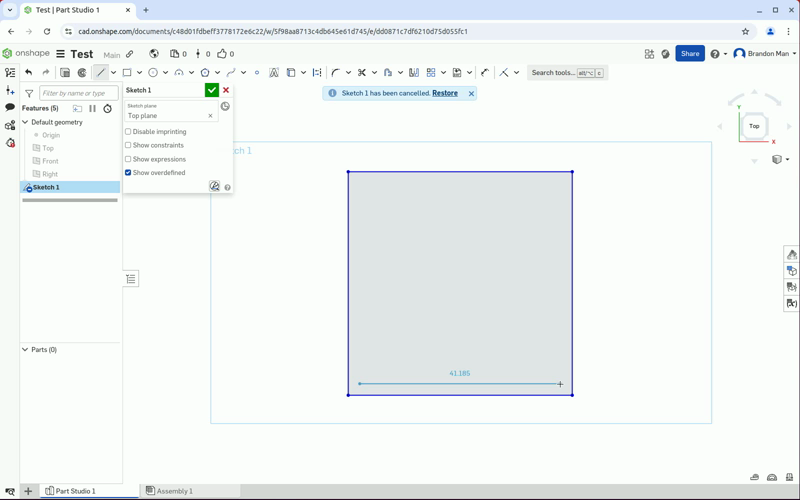
key_down(shift)
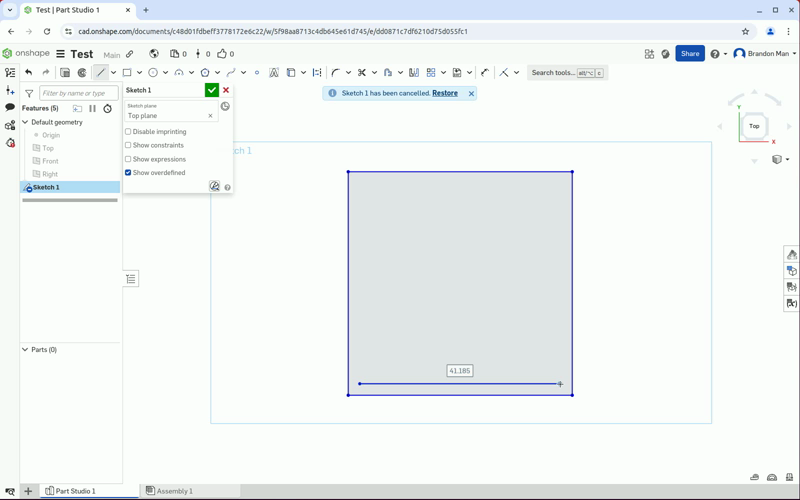
mouse_move(560, 183)
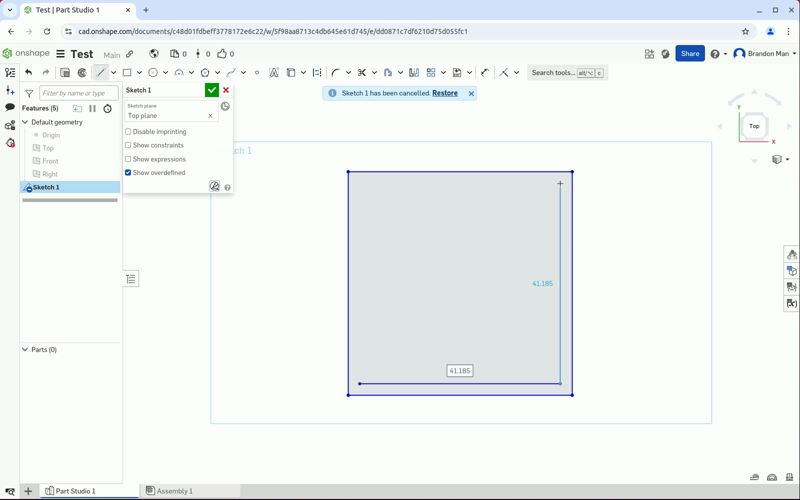
click(560, 183)
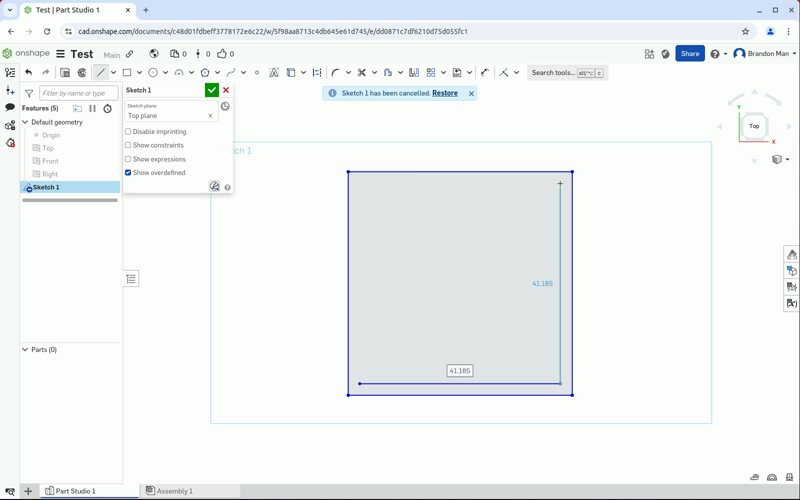
key_up(shift)
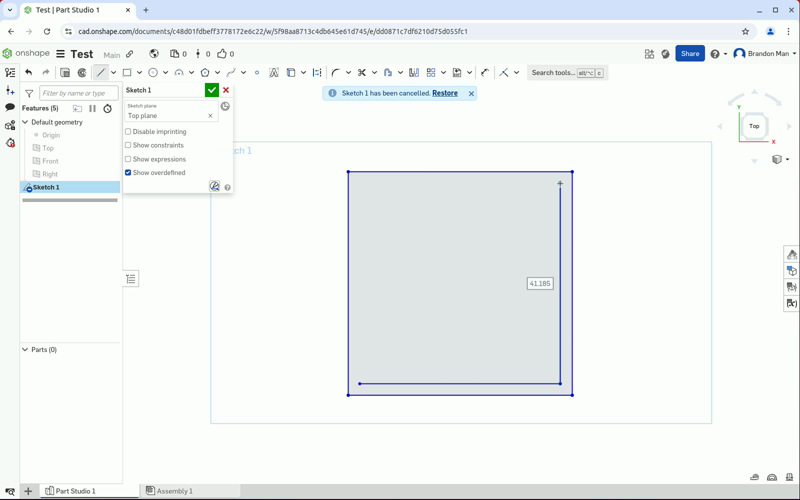
key_down(shift)
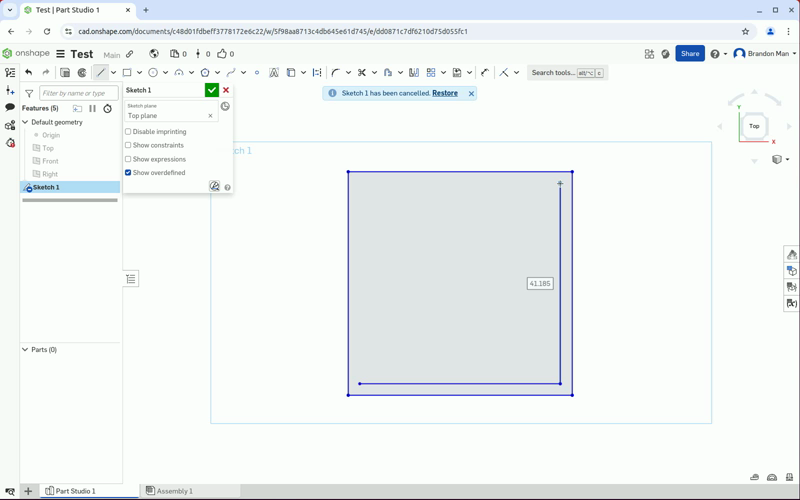
mouse_move(359, 183)
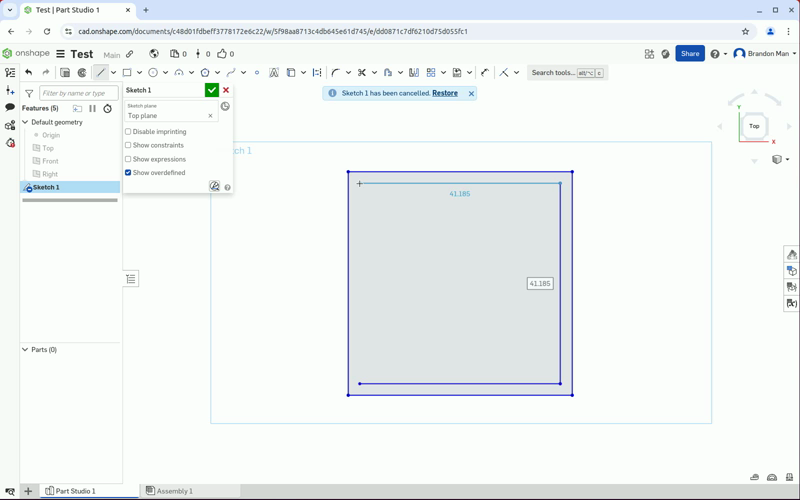
click(359, 183)
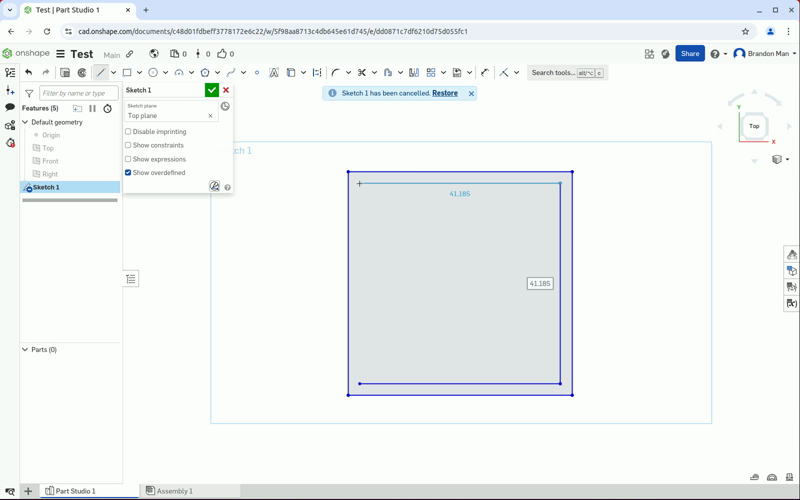
key_up(shift)
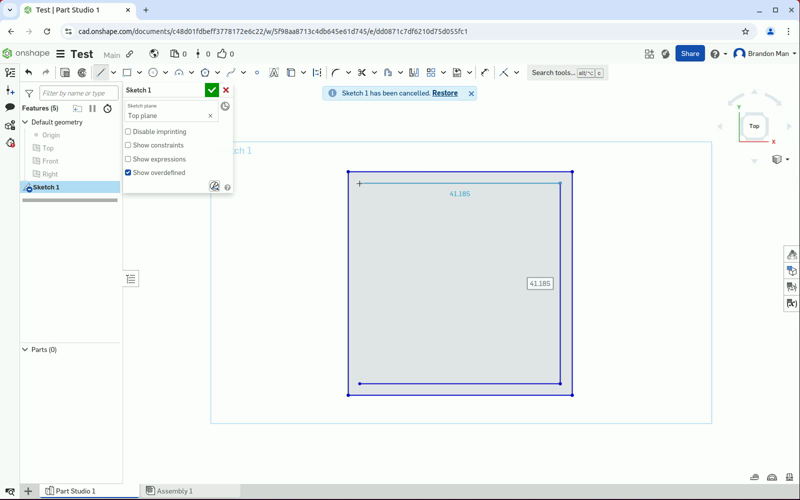
key_down(shift)
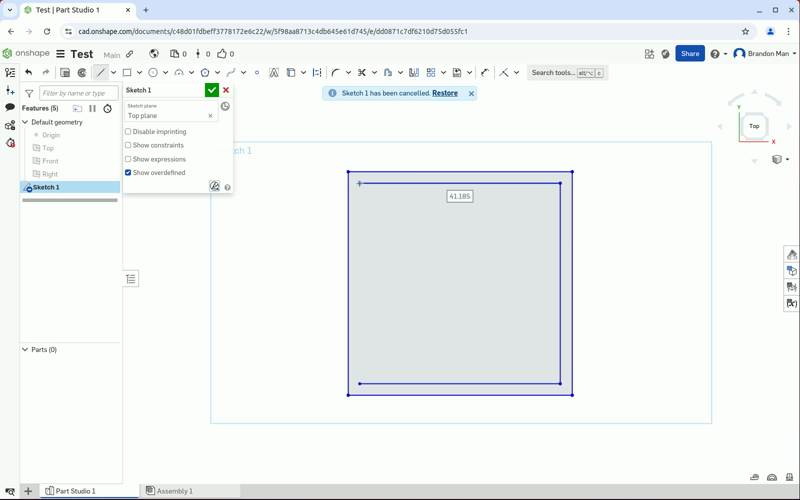
mouse_move(359, 383)
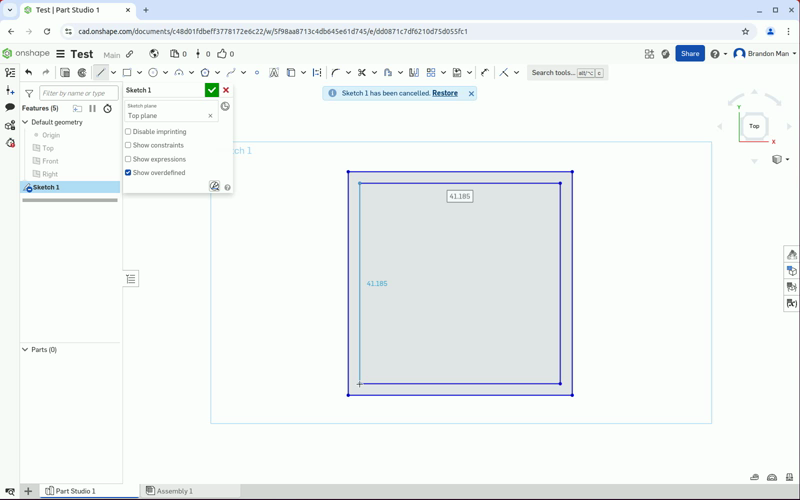
key_up(shift)
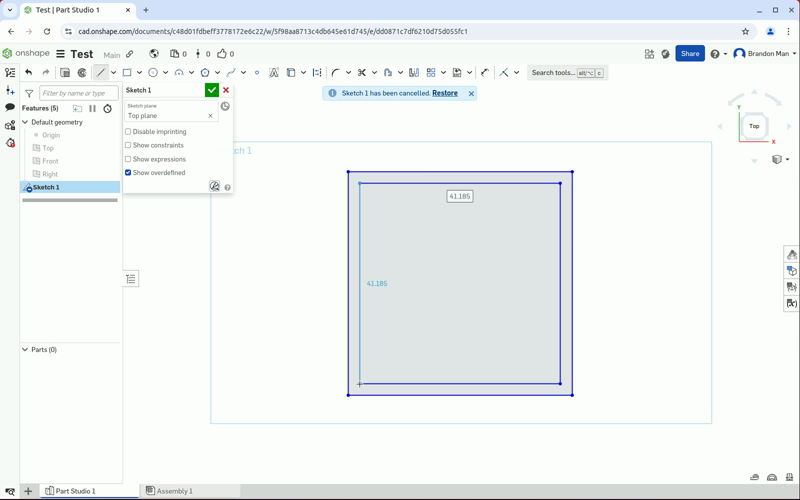
click(359, 383)
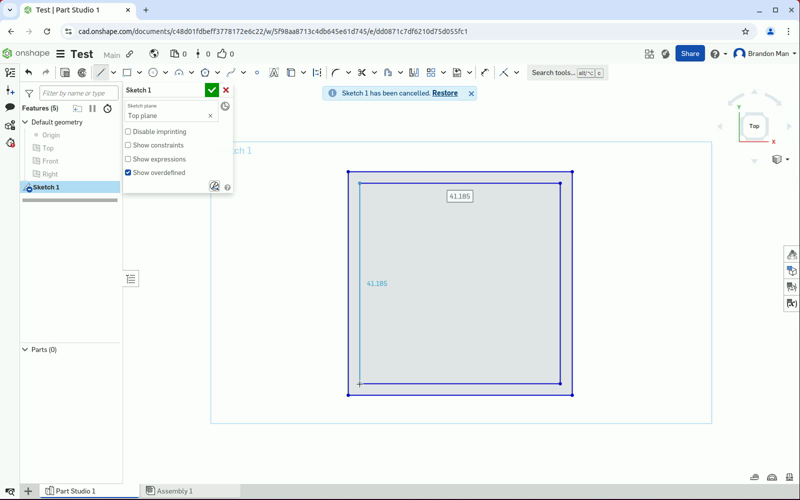
key(esc)
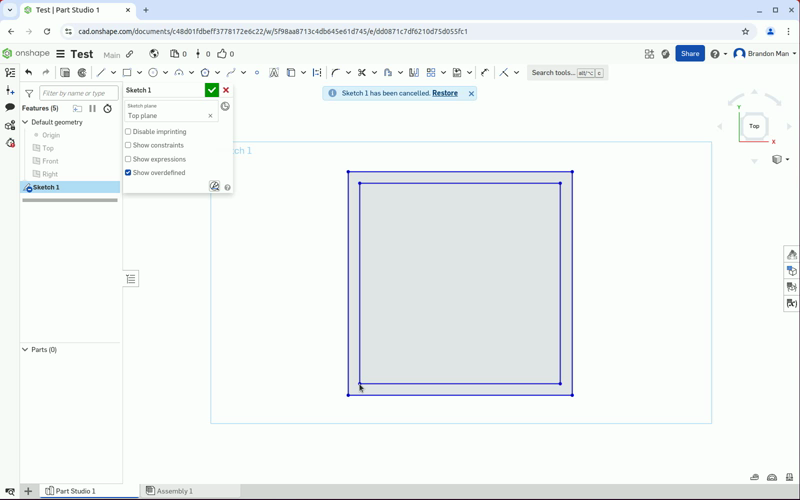
mouse_move(355, 388)
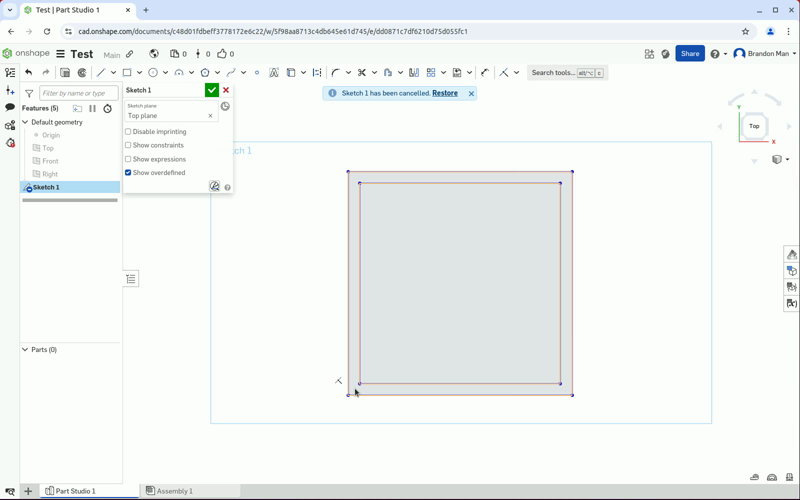
click(355, 388)
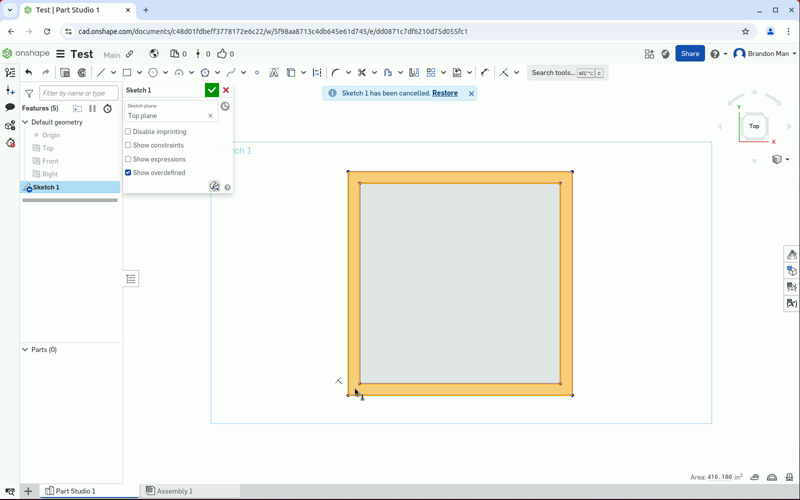
mouse_move(73, 352)
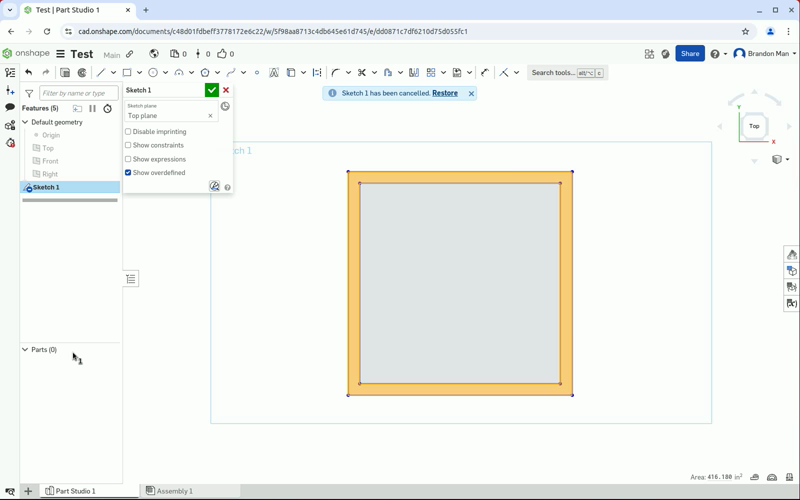
key(shift+y)
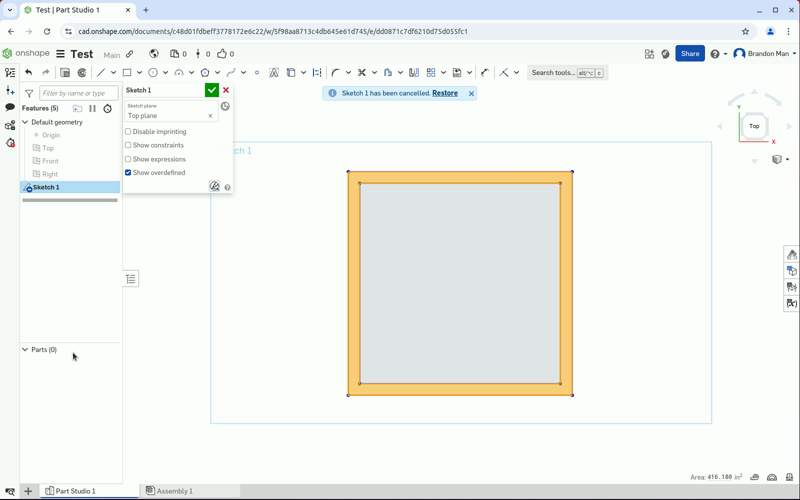
key(shift+e)
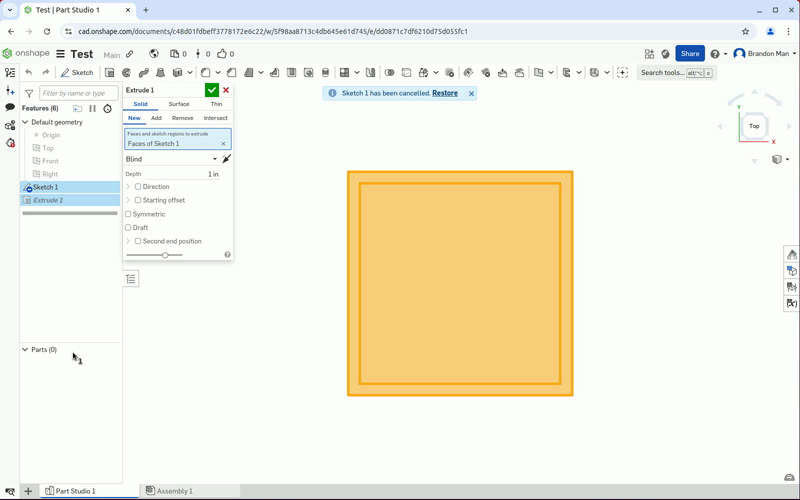
mouse_move(143, 106)
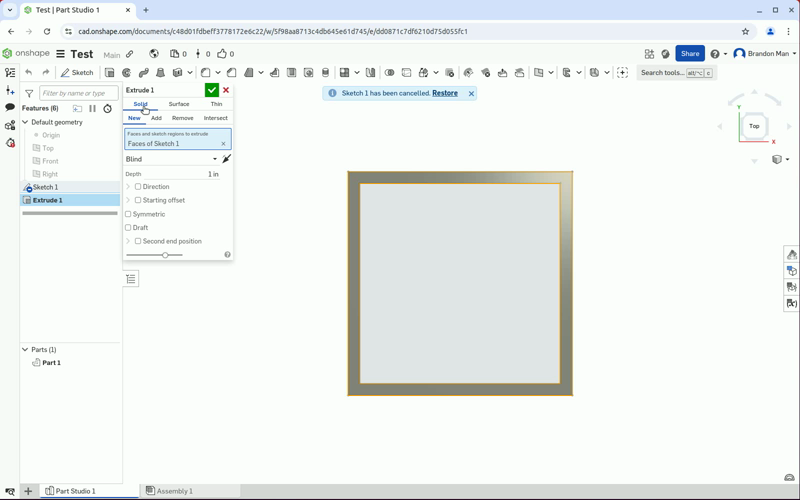
click(143, 106)
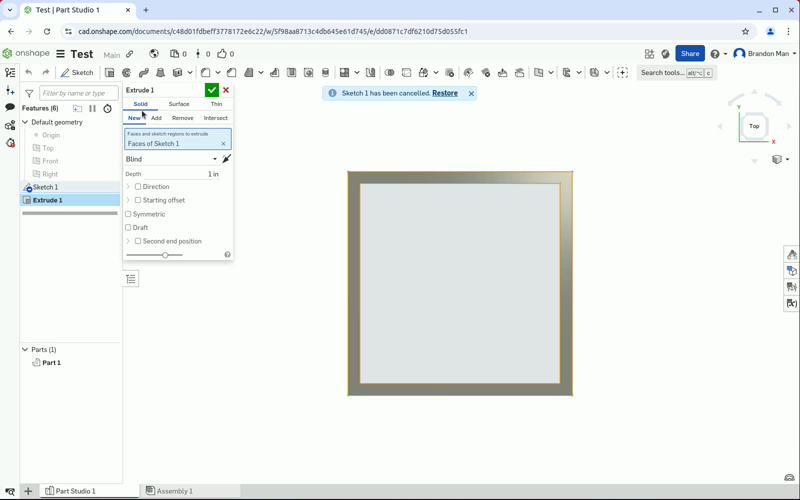
mouse_move(137, 120)
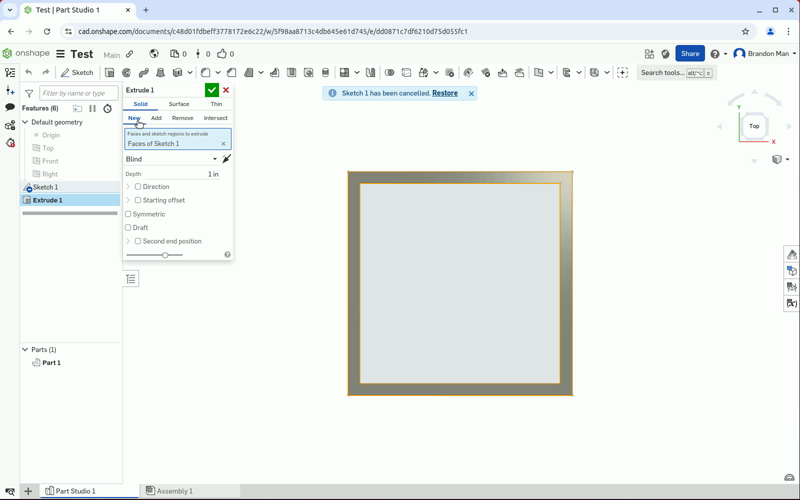
click(137, 120)
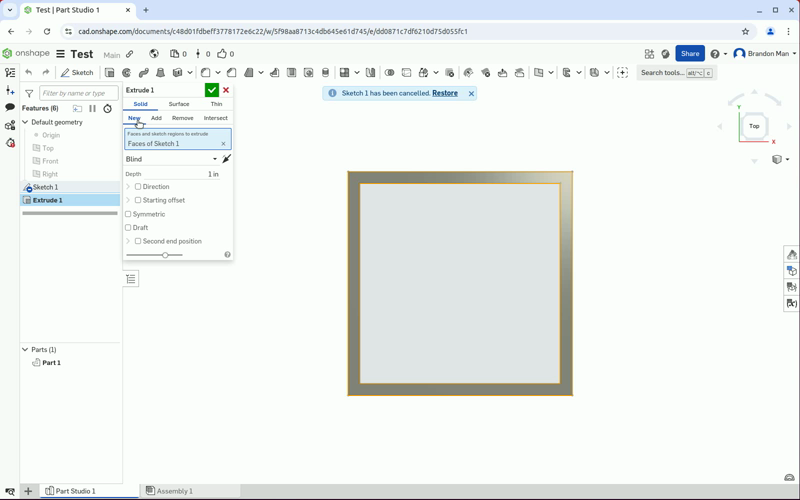
key(tab, 4)
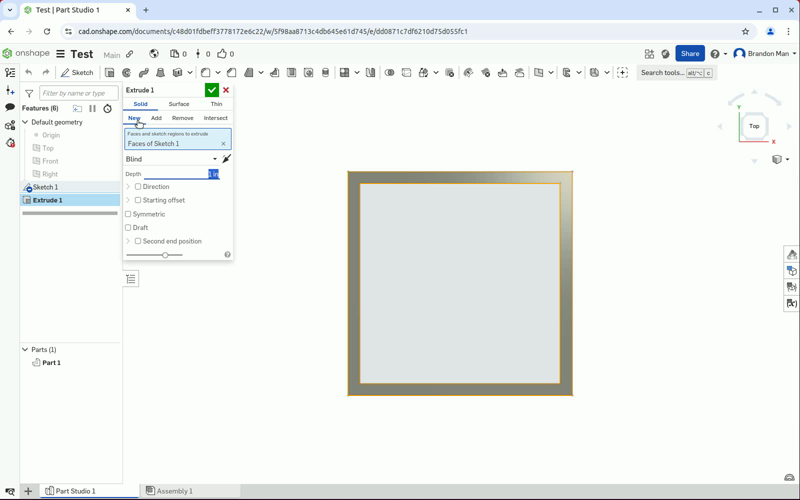
text(0.481)
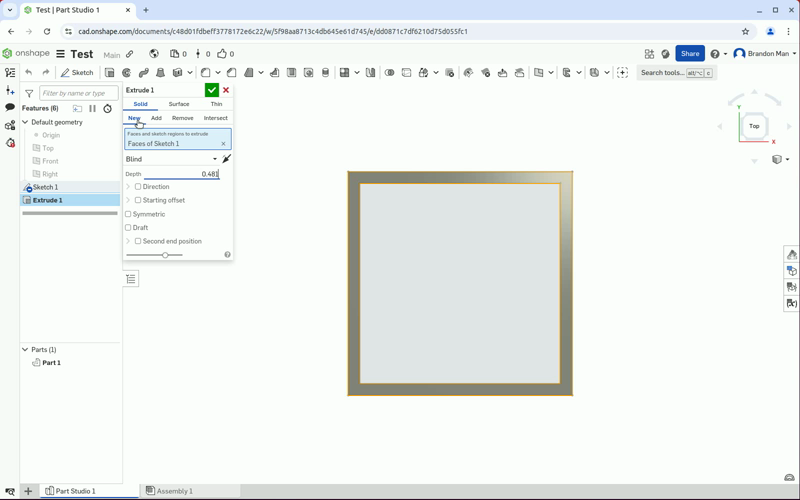
key(enter)
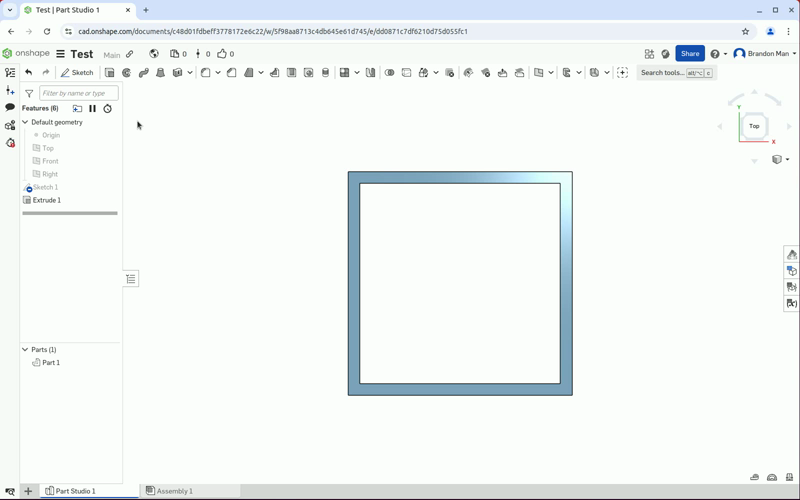
key(shift+h)
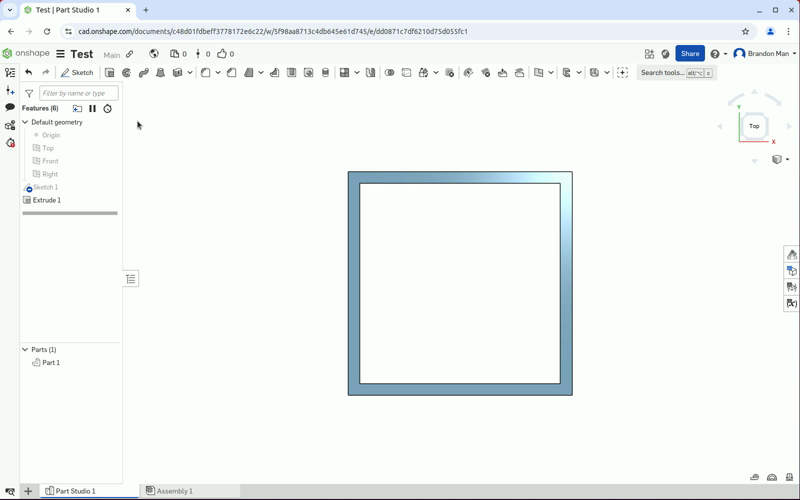
key(shift+h)
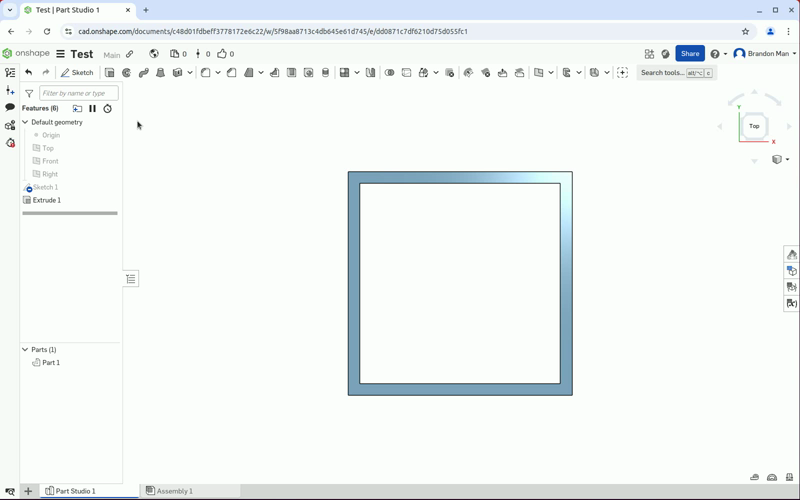
mouse_move(73, 189)
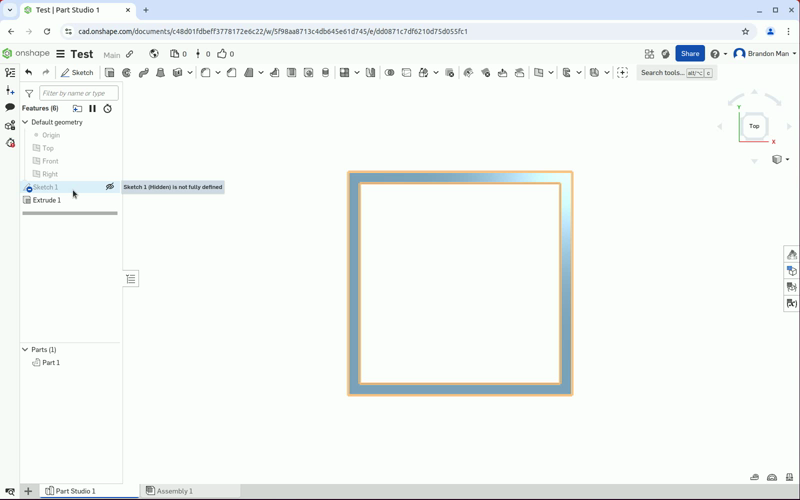
click(73, 189)
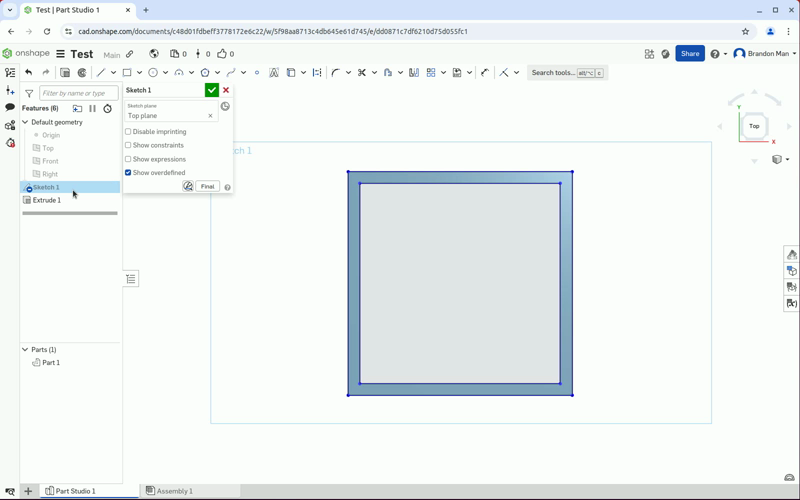
mouse_move(229, 92)
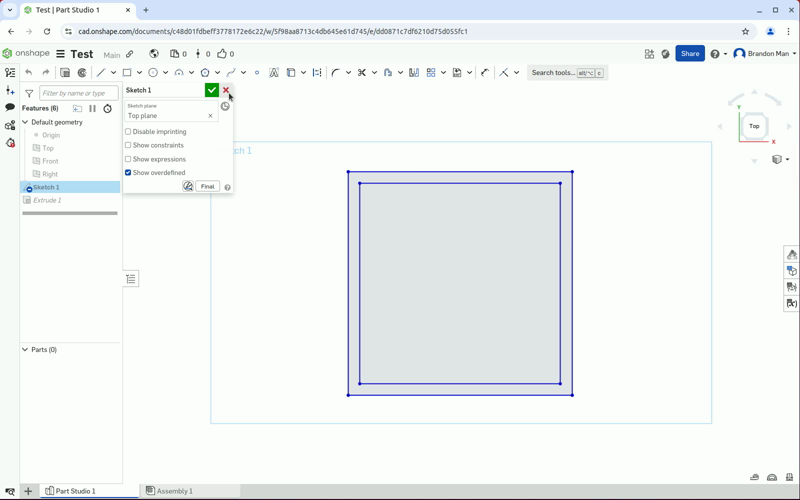
click(229, 92)
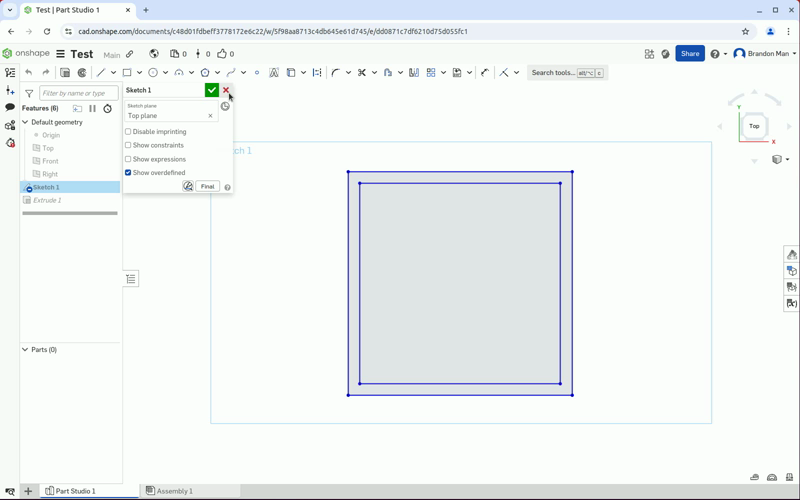
key(shift+s)
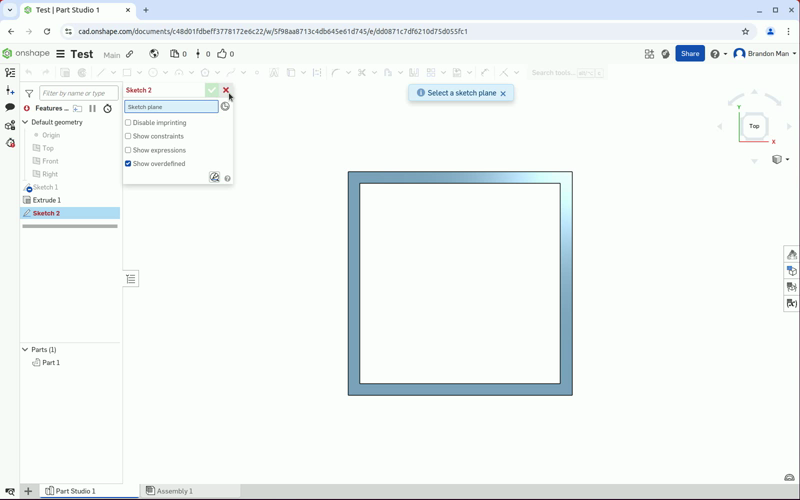
mouse_move(73, 150)
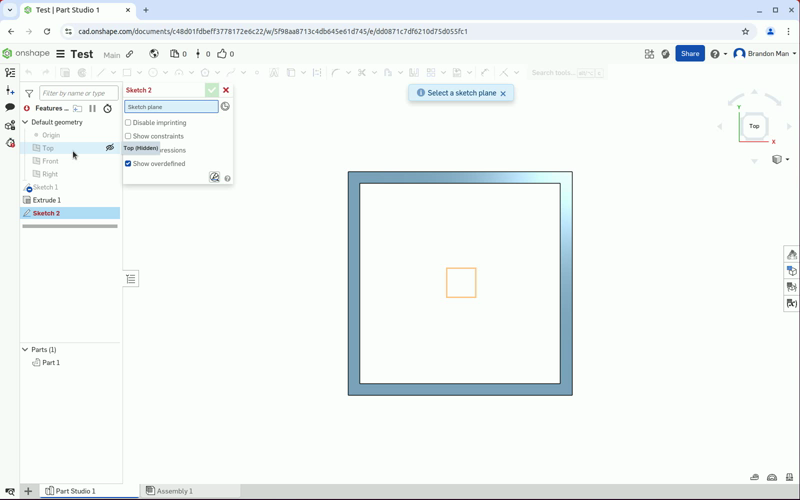
click(73, 150)
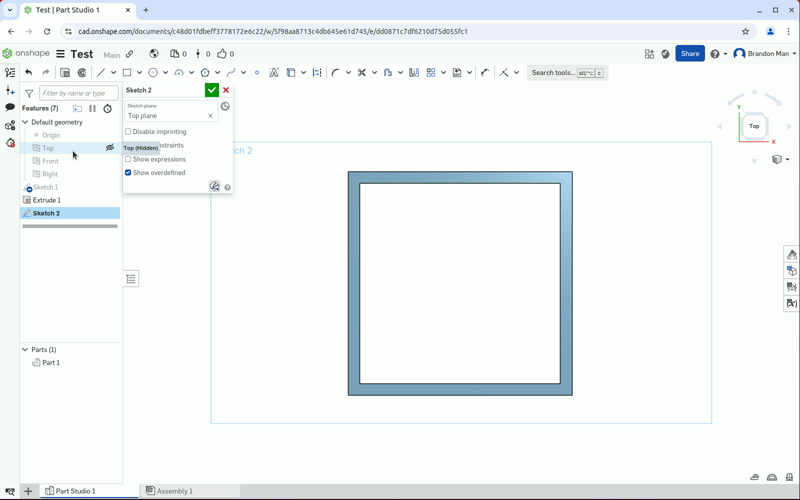
mouse_move(73, 352)
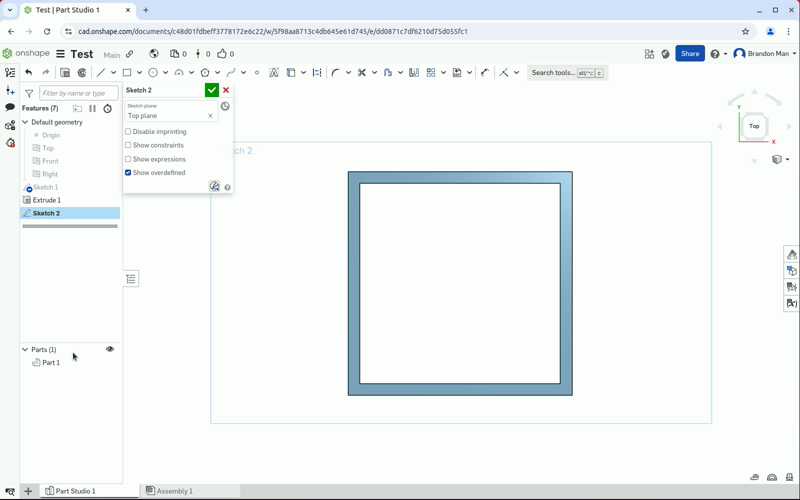
key(y)
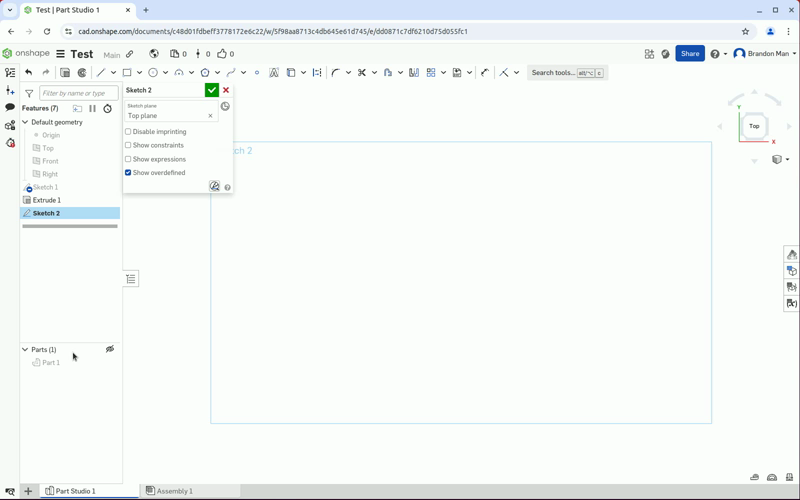
key(c)
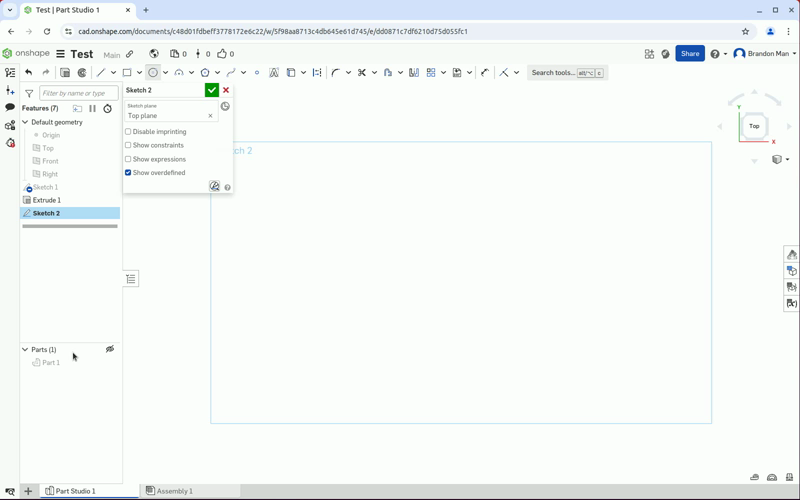
key_down(shift)
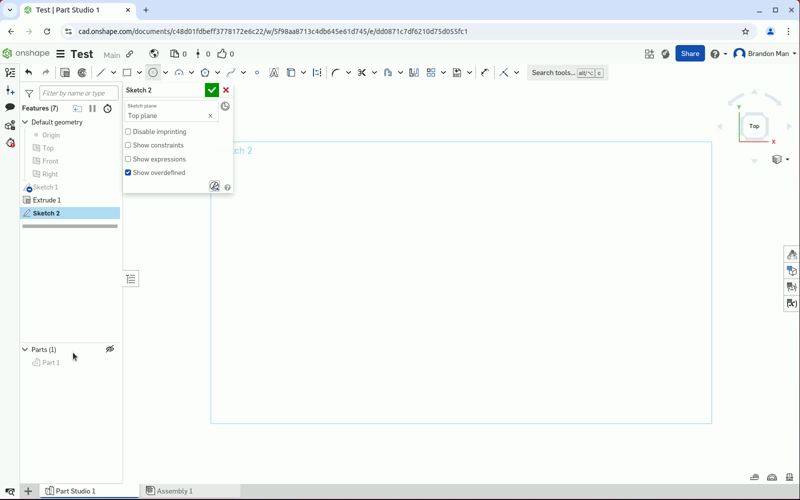
mouse_move(460, 282)
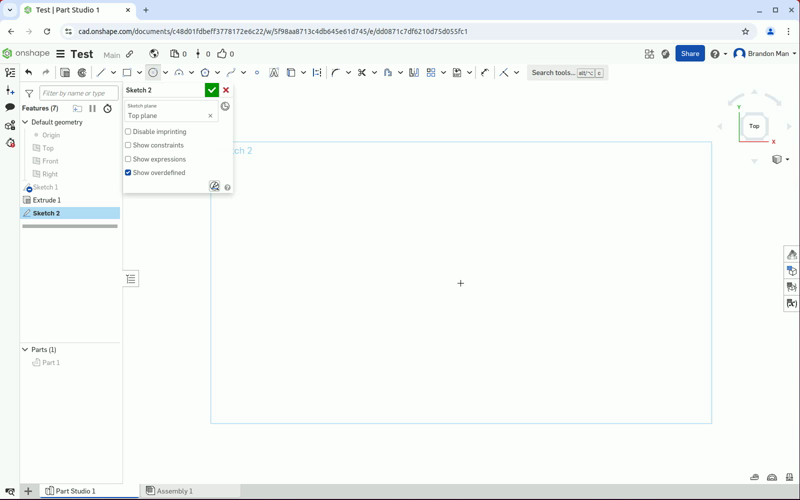
click(460, 282)
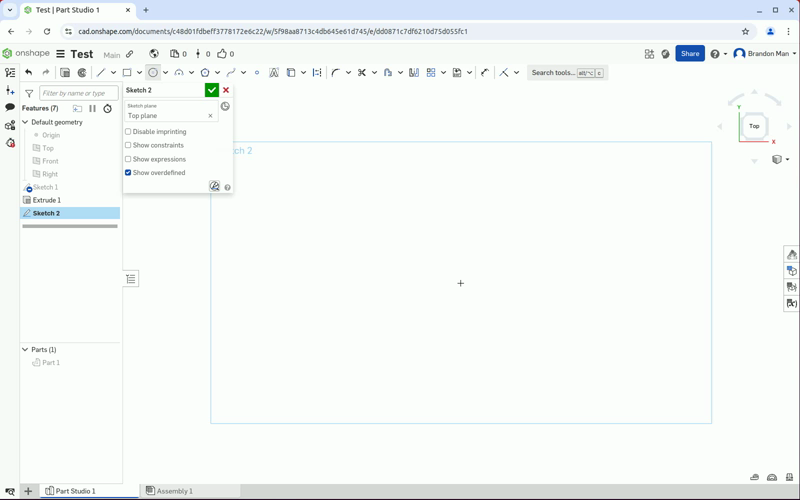
key_up(shift)
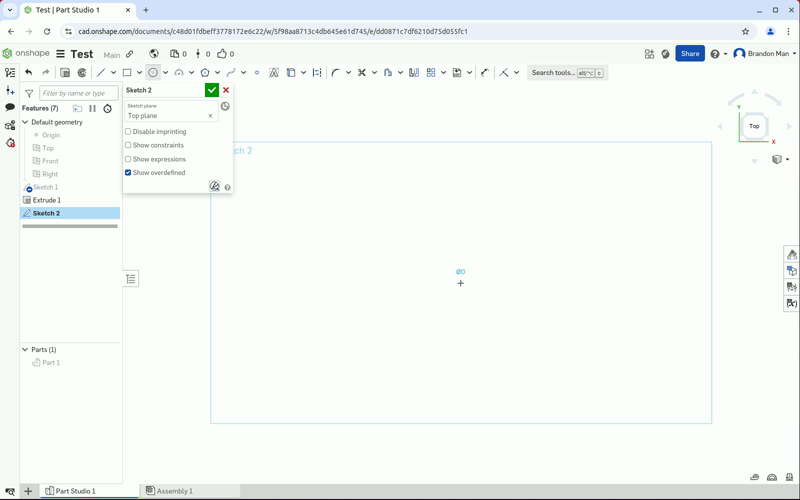
mouse_move(477, 282)
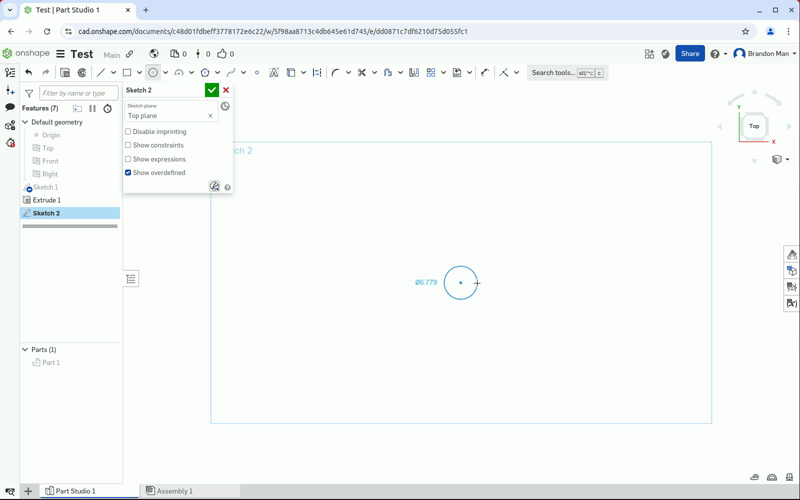
click(477, 282)
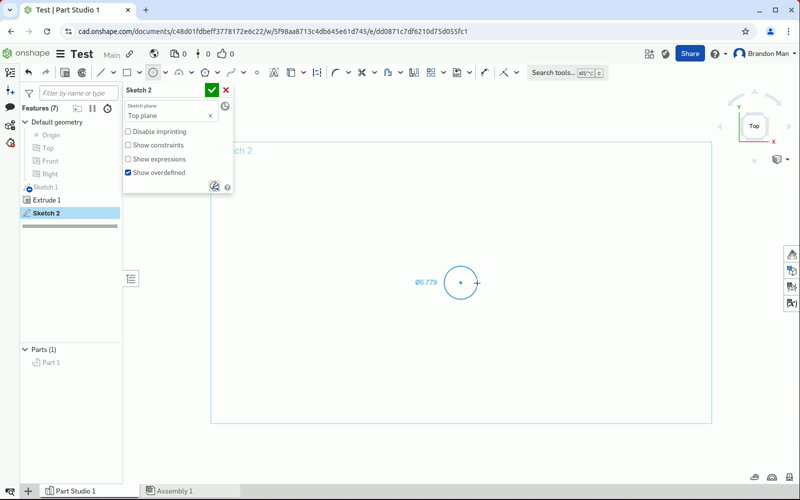
key(esc)
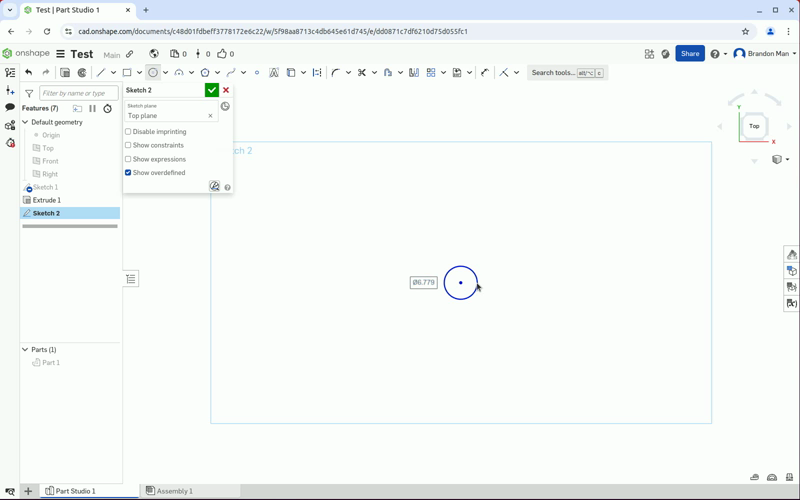
mouse_move(470, 279)
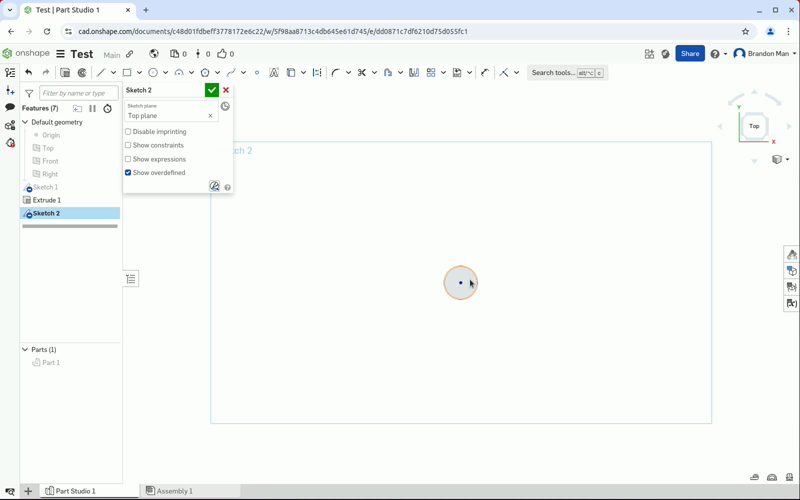
scroll(6)
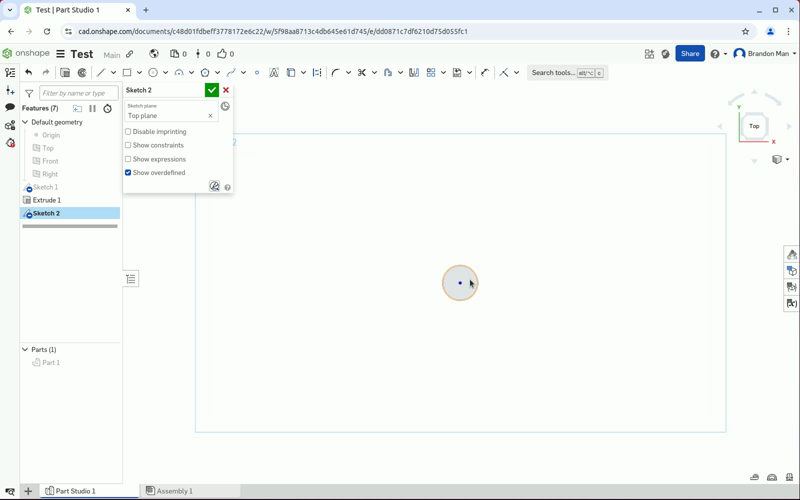
scroll(6)
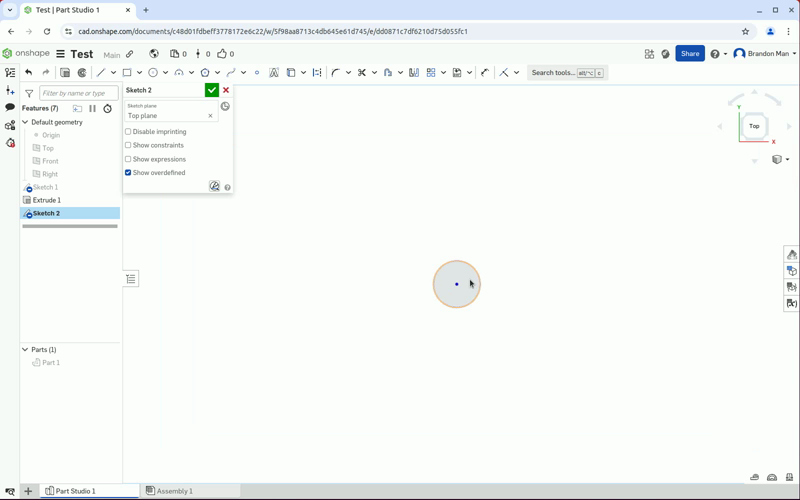
scroll(6)
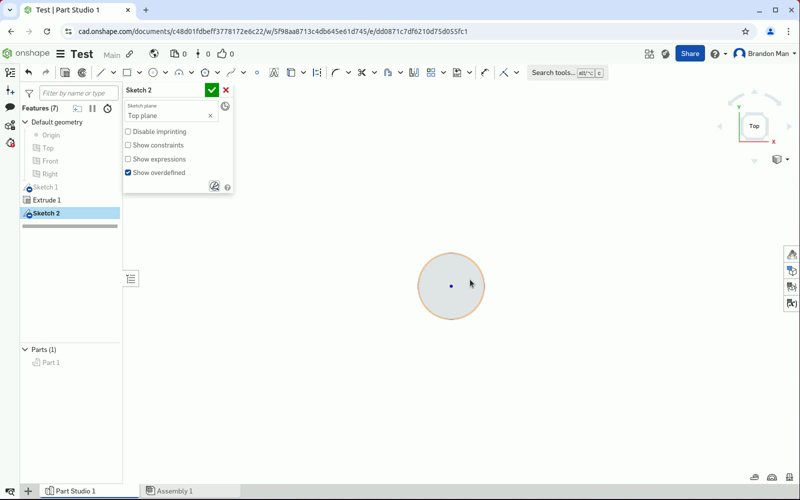
scroll(6)
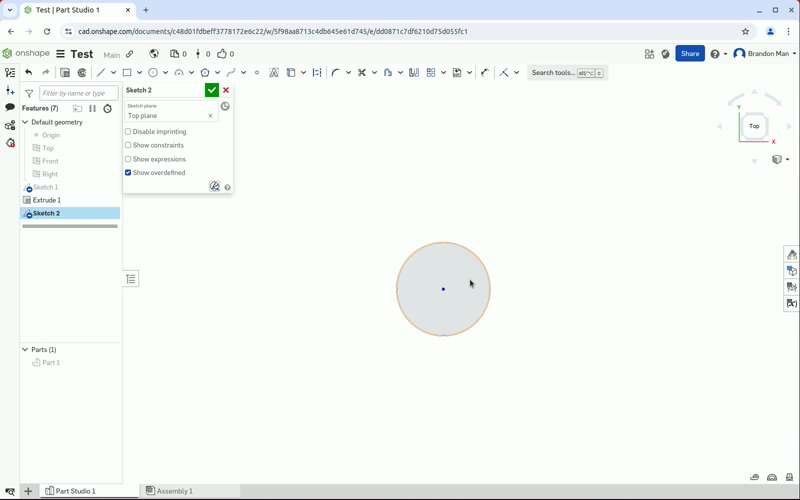
scroll(6)
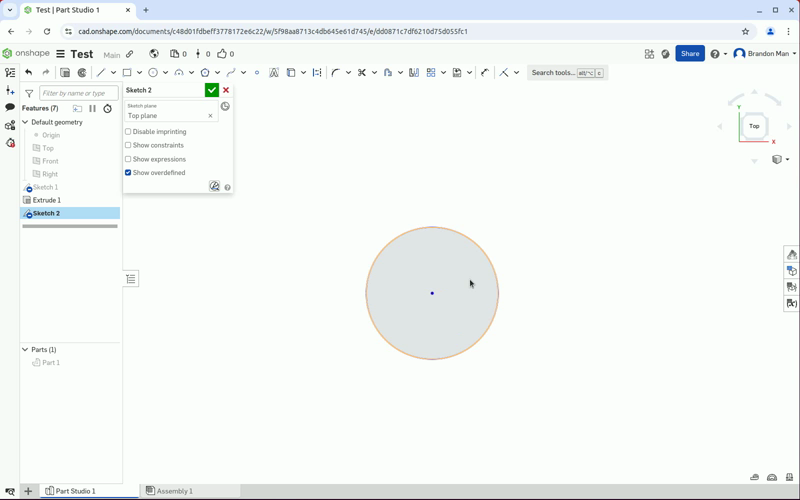
scroll(6)
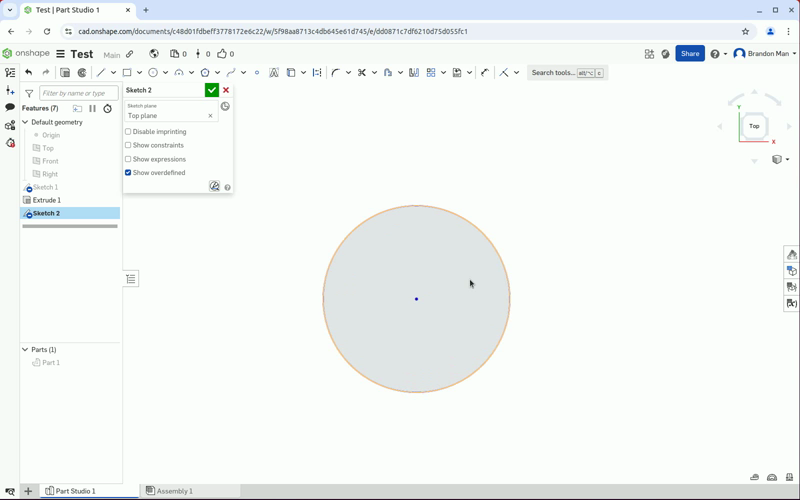
scroll(6)
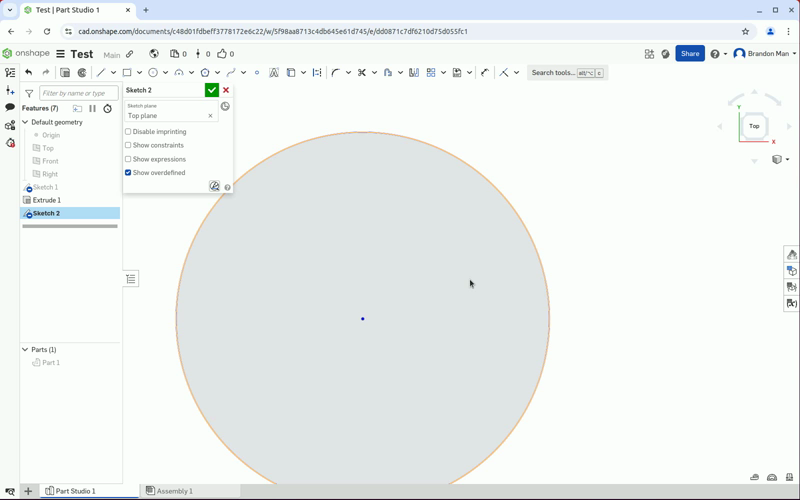
click(470, 279)
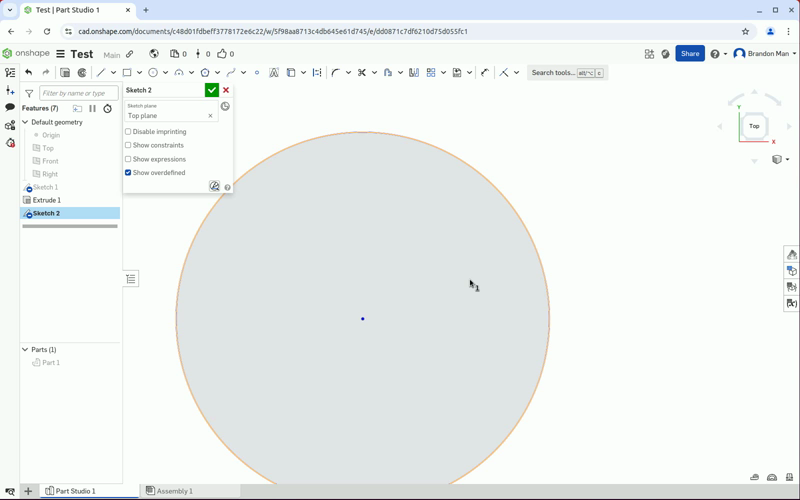
scroll(-6)
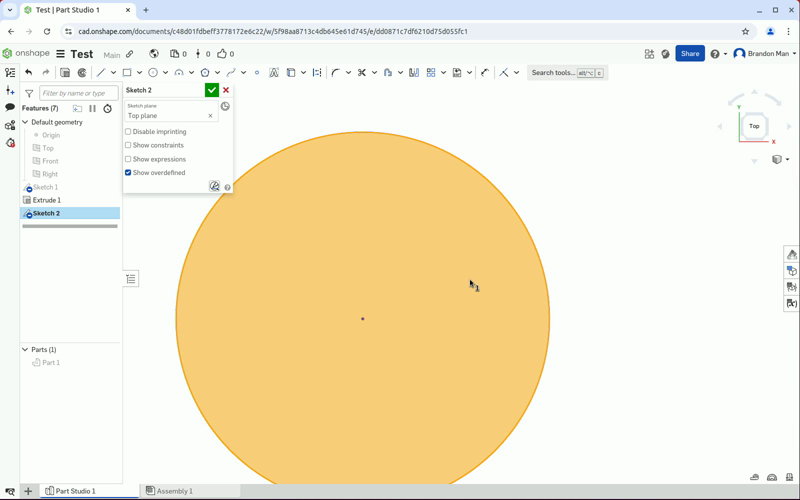
scroll(-6)
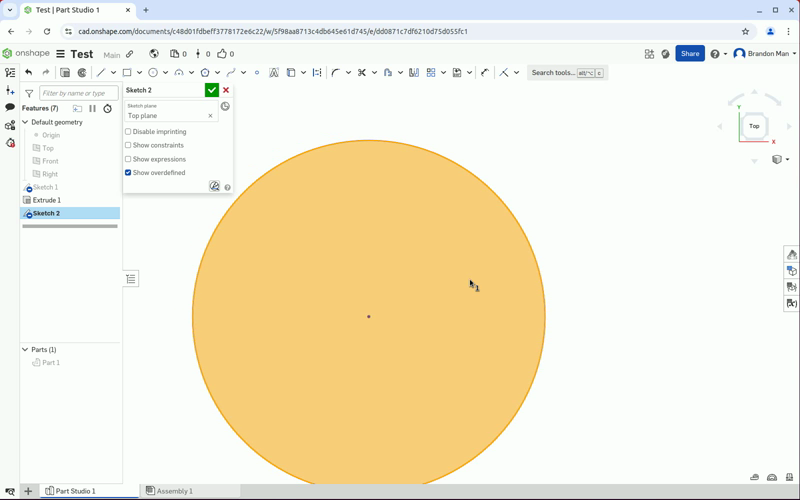
scroll(-6)
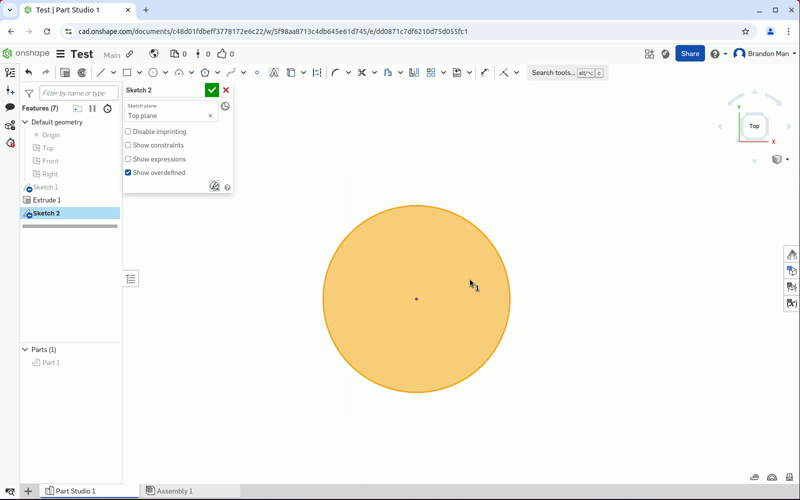
scroll(-6)
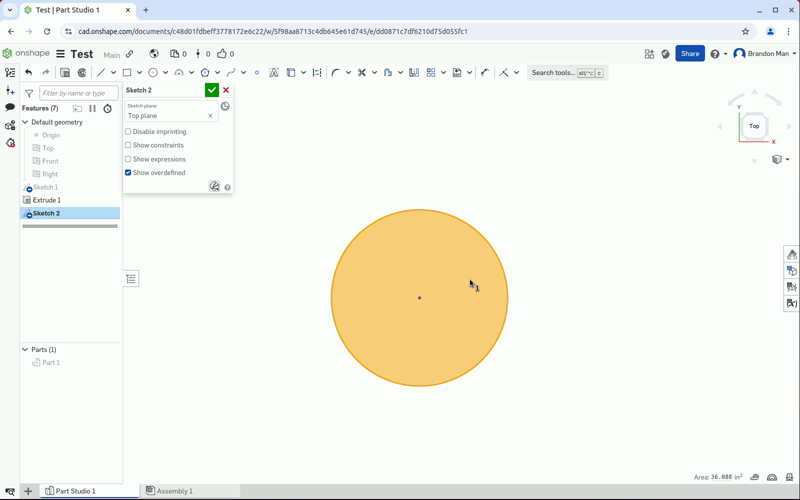
scroll(-6)
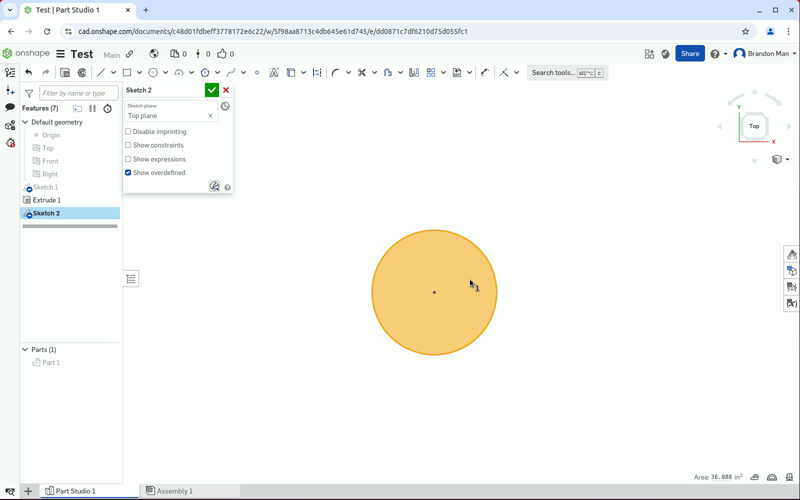
scroll(-6)
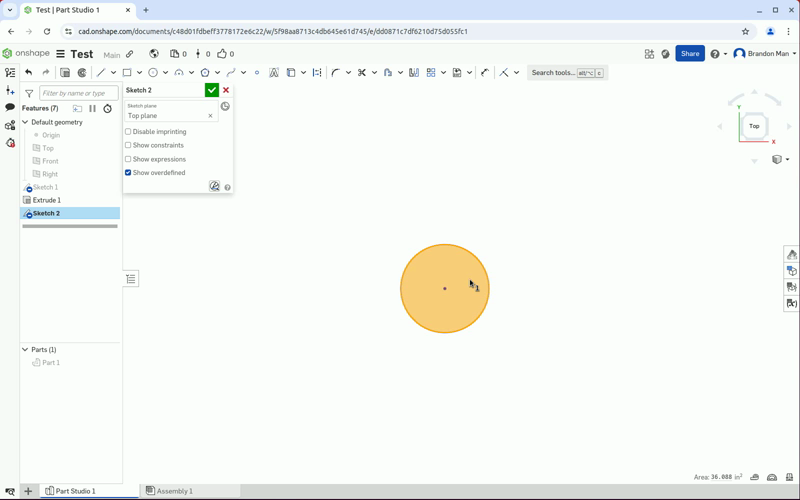
scroll(-6)
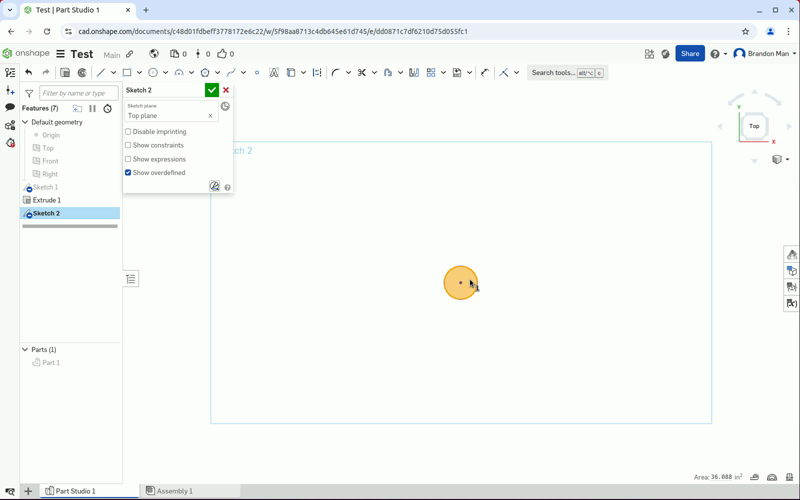
mouse_move(73, 352)
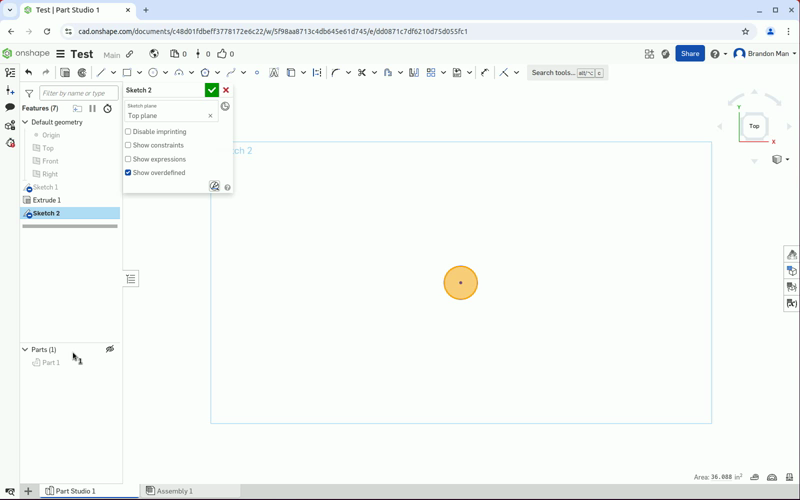
key(shift+y)
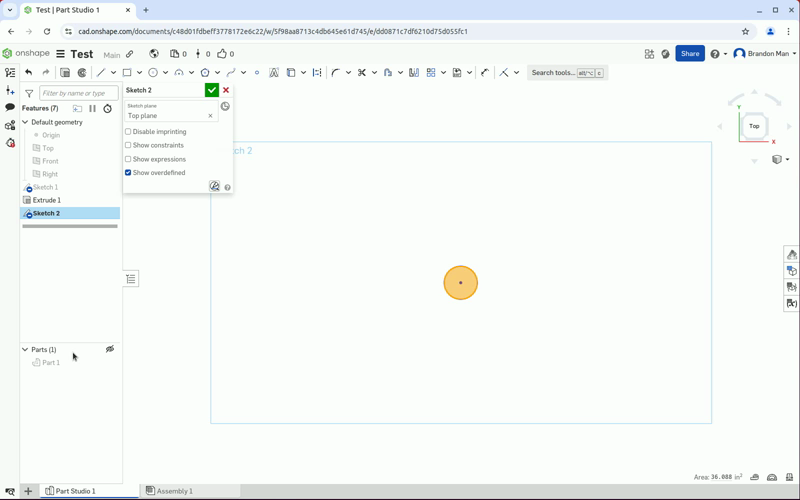
key(shift+e)
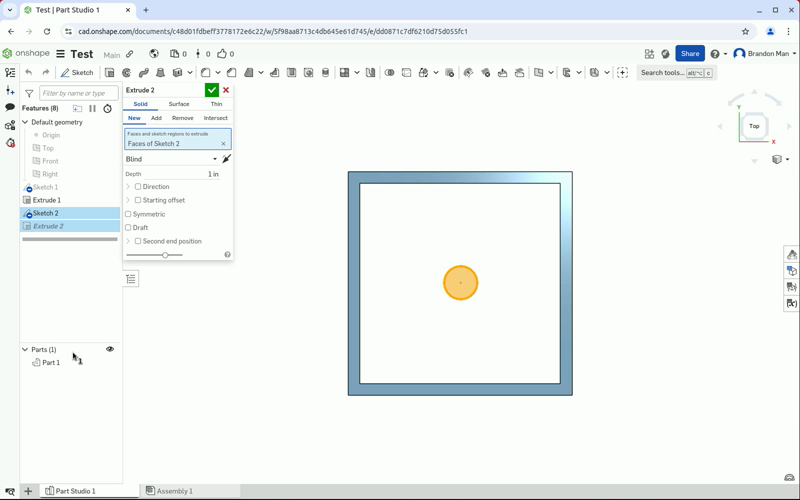
mouse_move(143, 106)
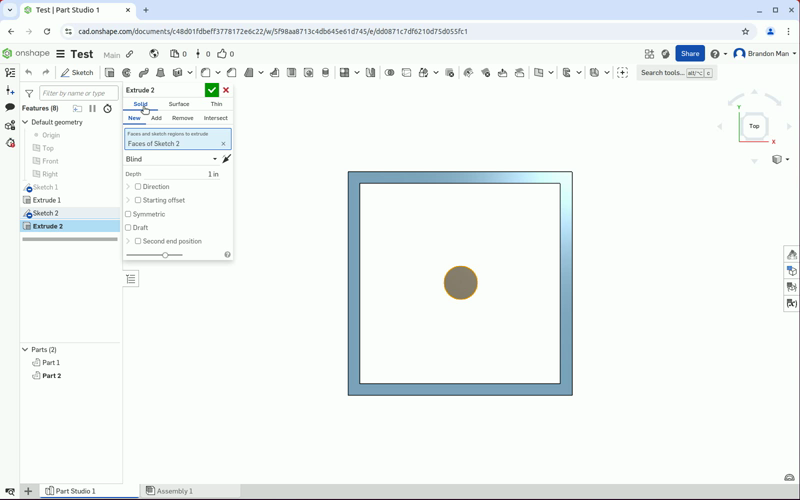
click(143, 106)
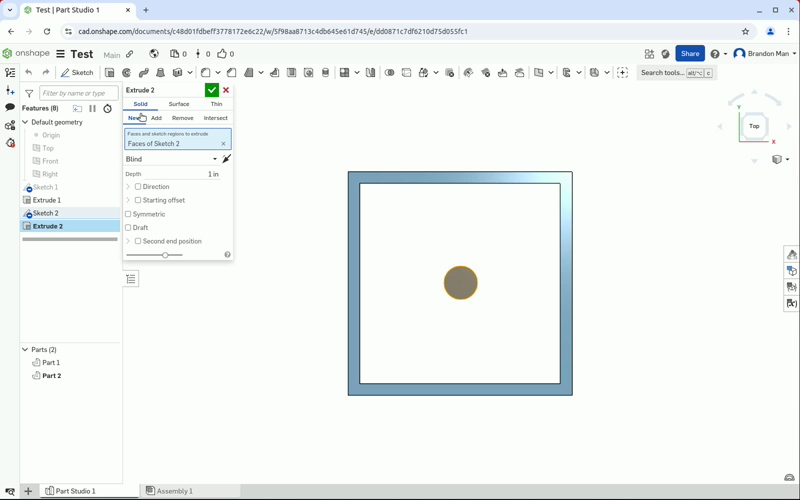
mouse_move(137, 120)
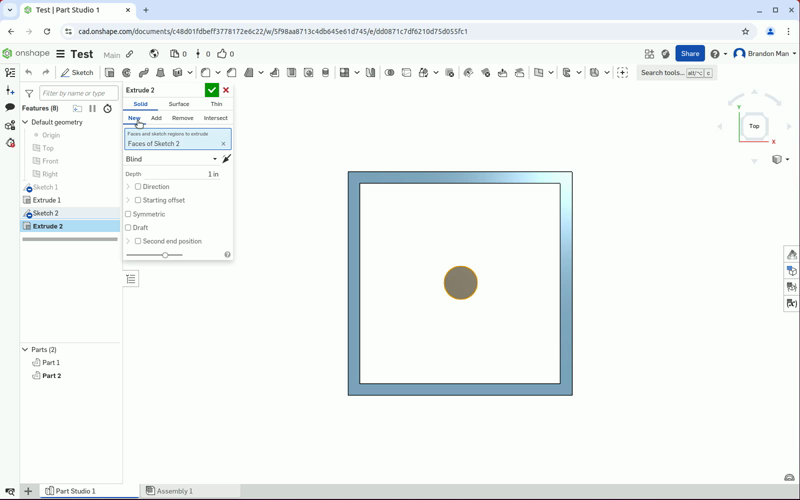
click(137, 120)
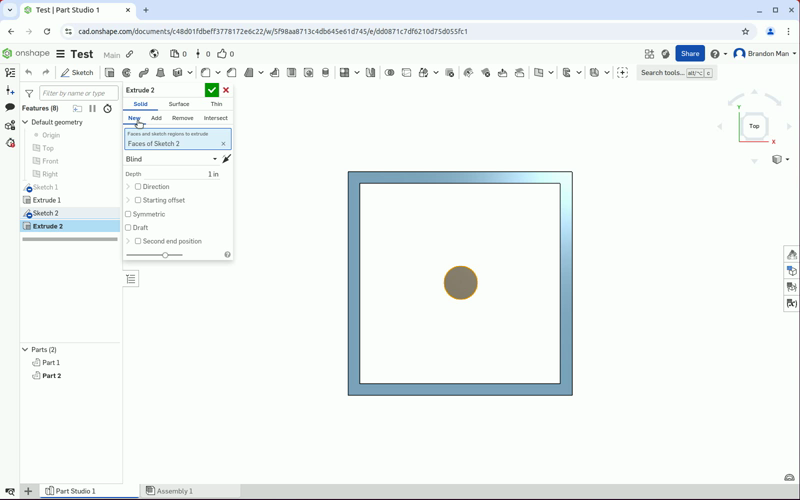
key(tab, 4)
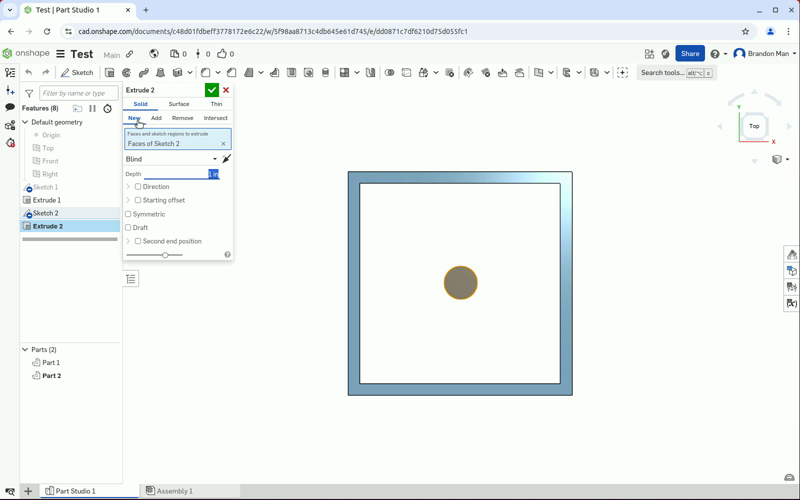
text(0.481)
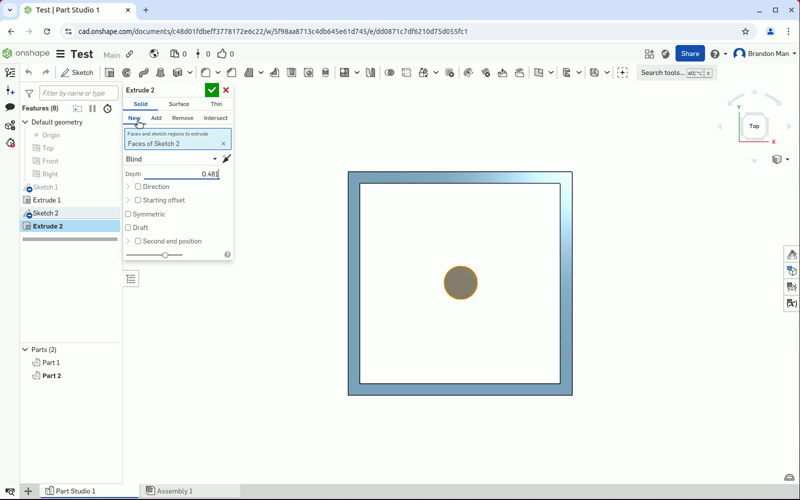
key(enter)
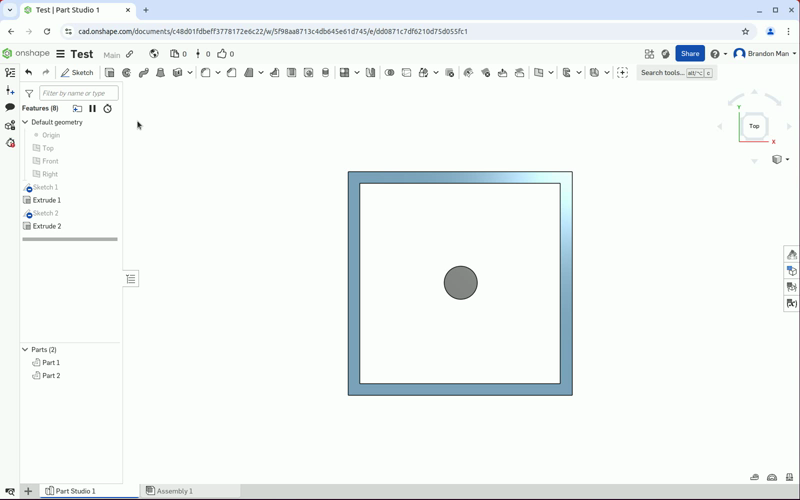
key(shift+h)
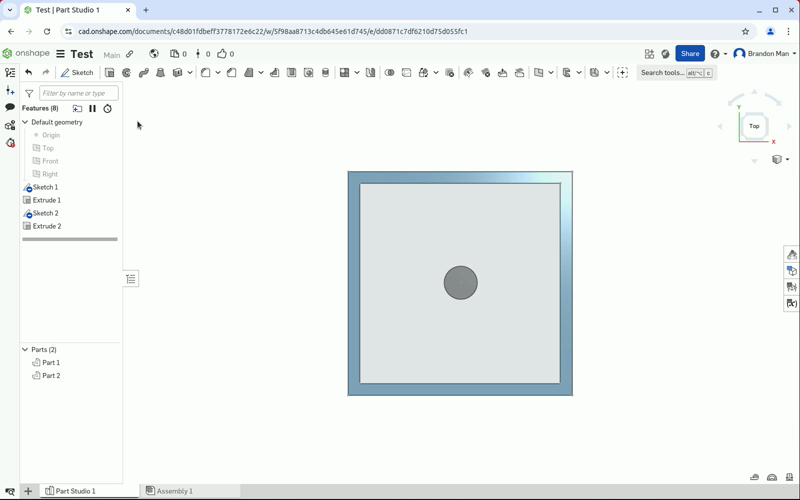
key(shift+h)
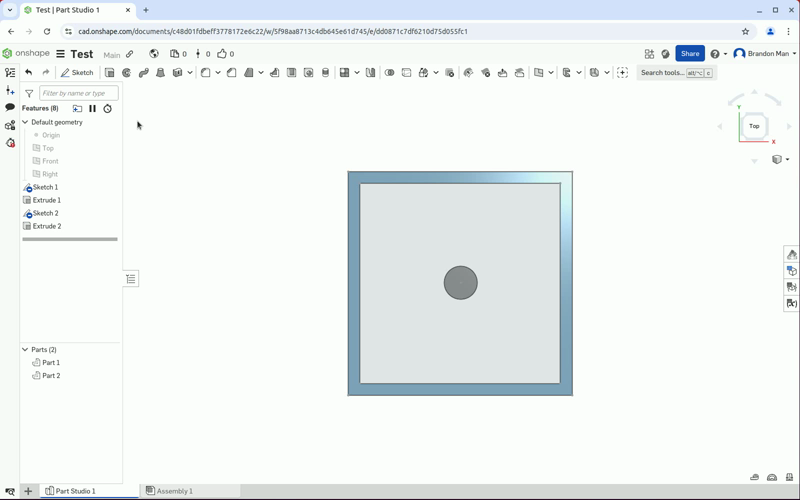
key(shift+7)
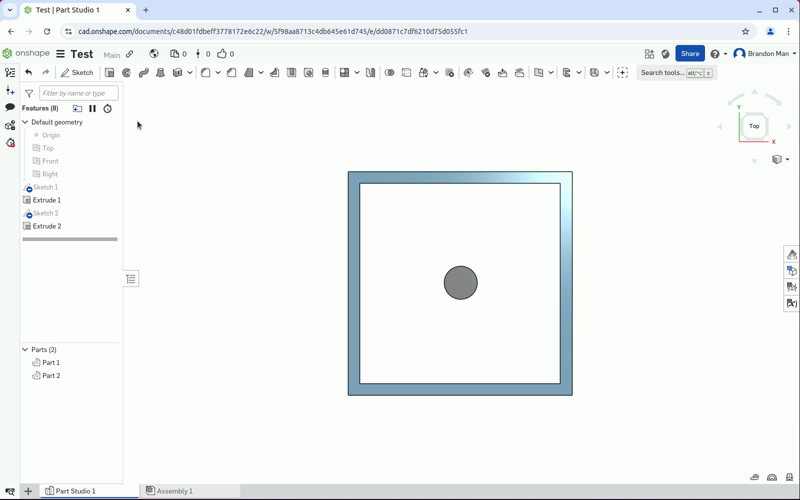
key(up, 3)
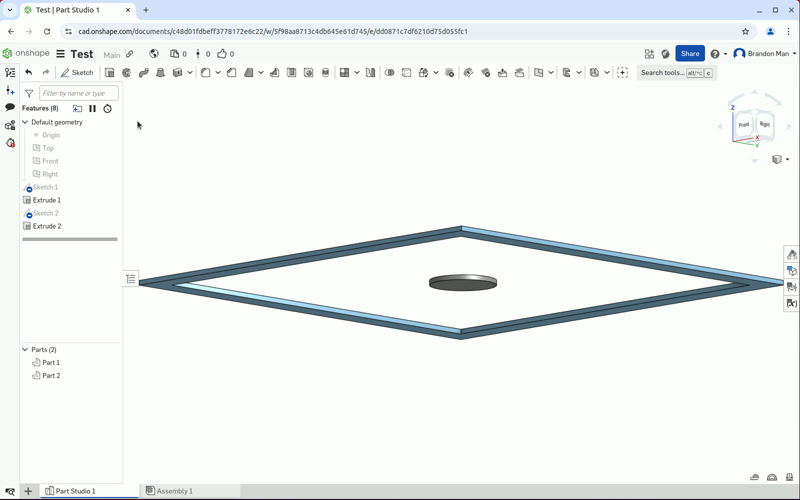
key(left, 3)
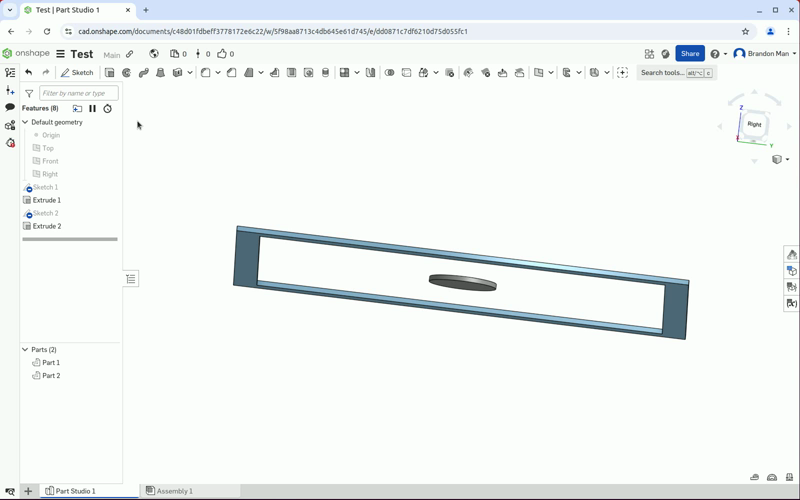
key(right, 3)
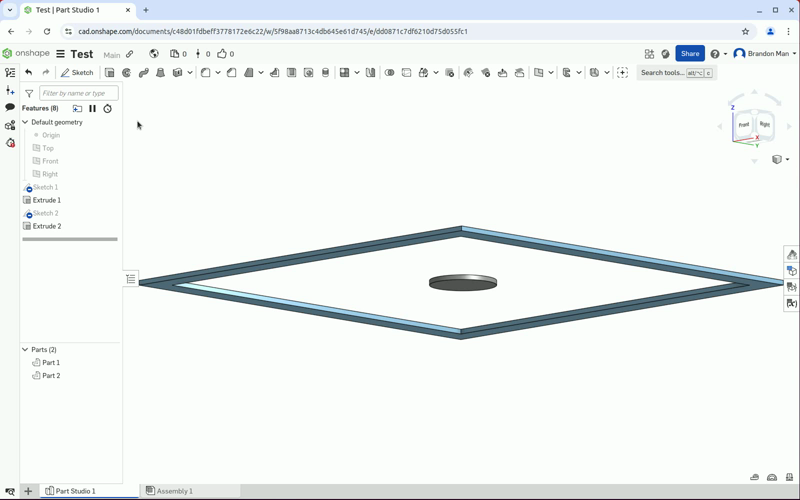
key(down, 3)
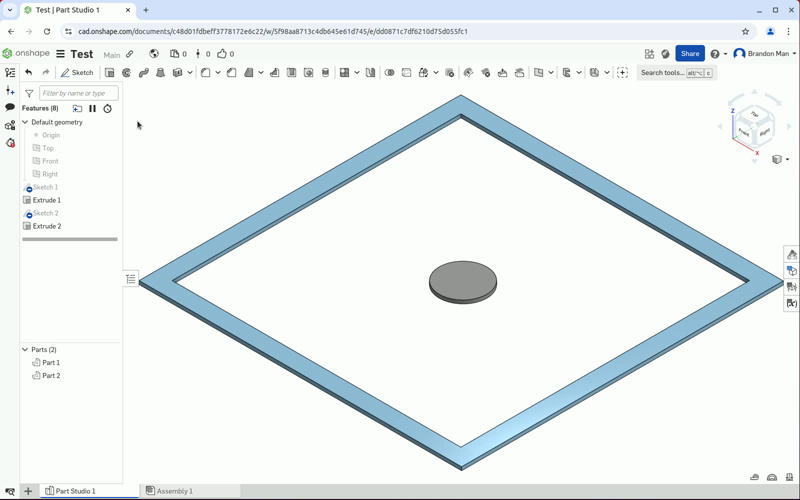
mouse_move(73, 189)
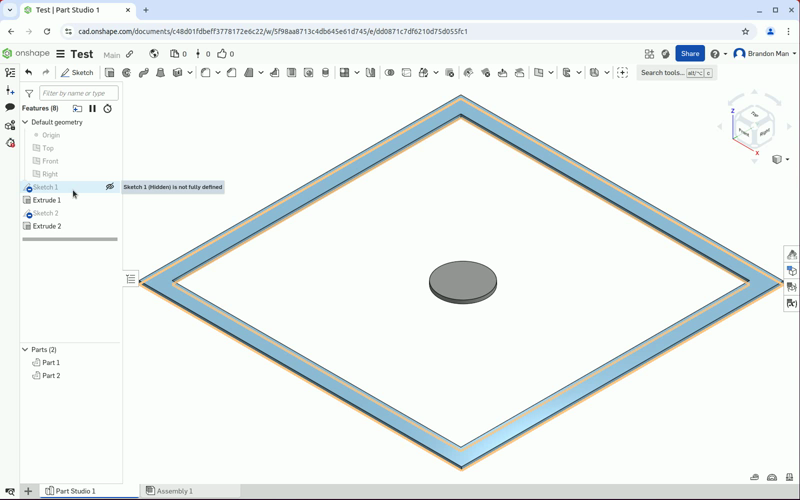
click(73, 189)